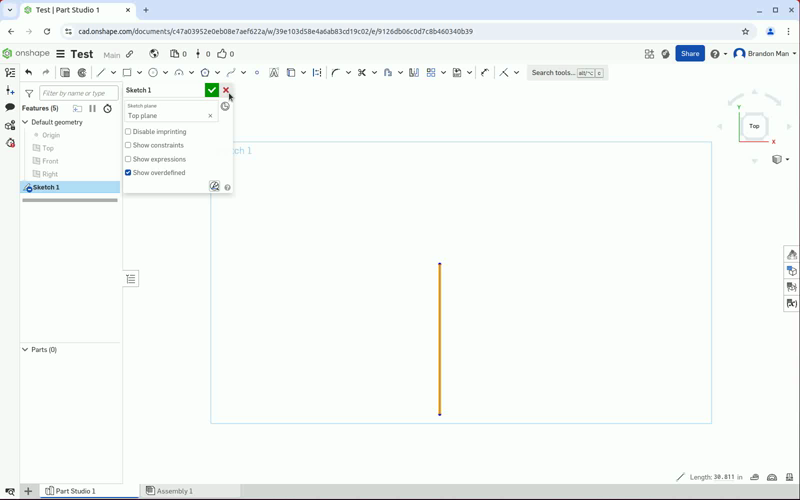
key(shift+h)
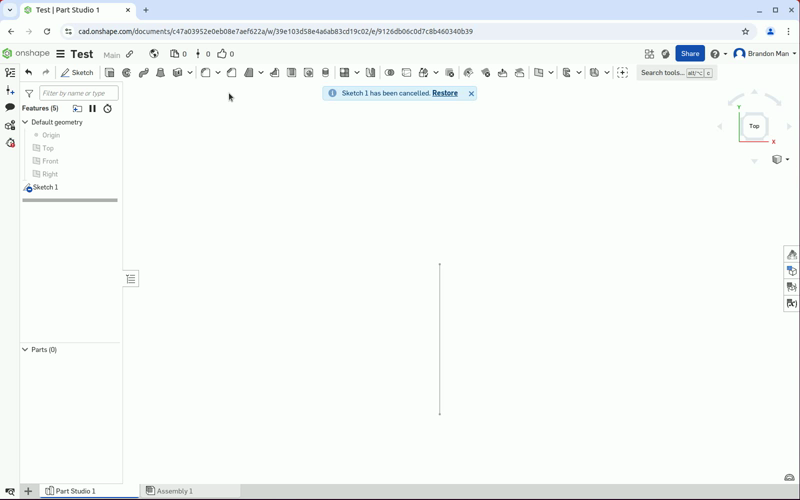
mouse_move(73, 352)
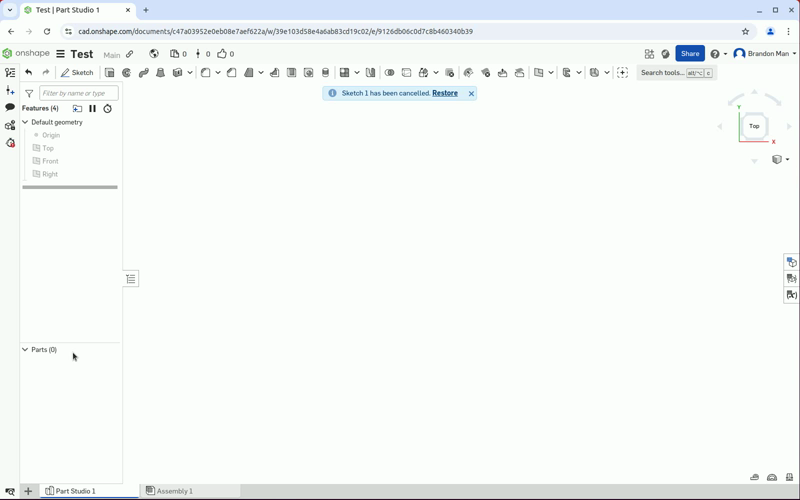
key(y)
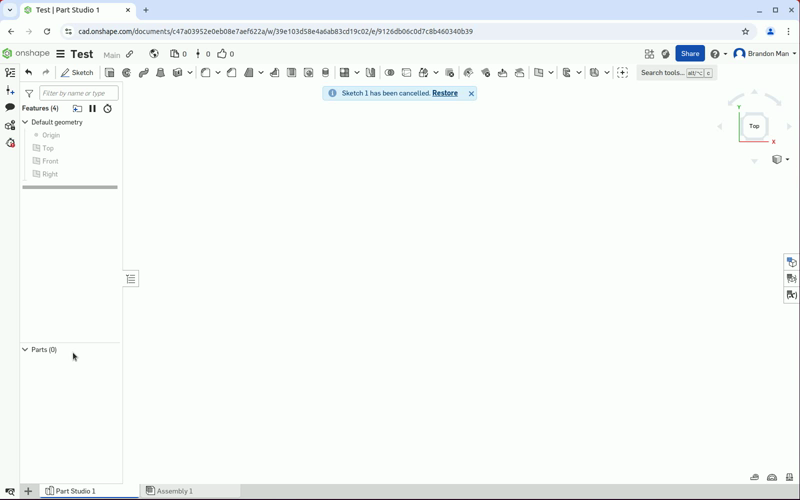
key(shift+p)
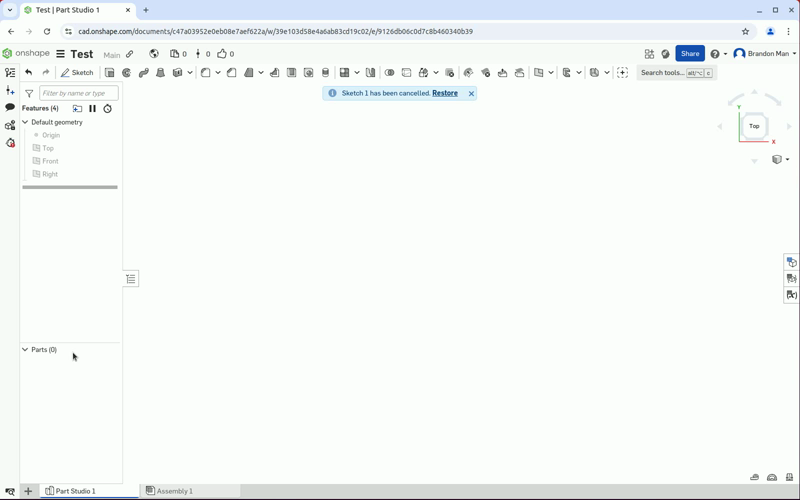
key(space)
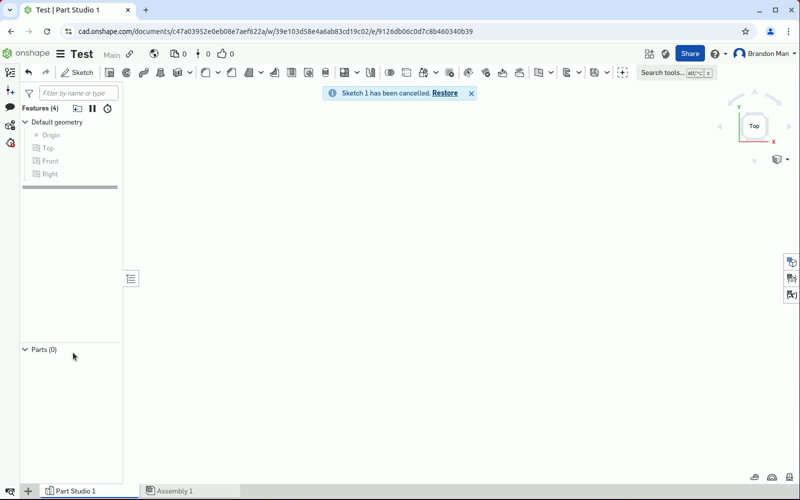
key_down(shift)
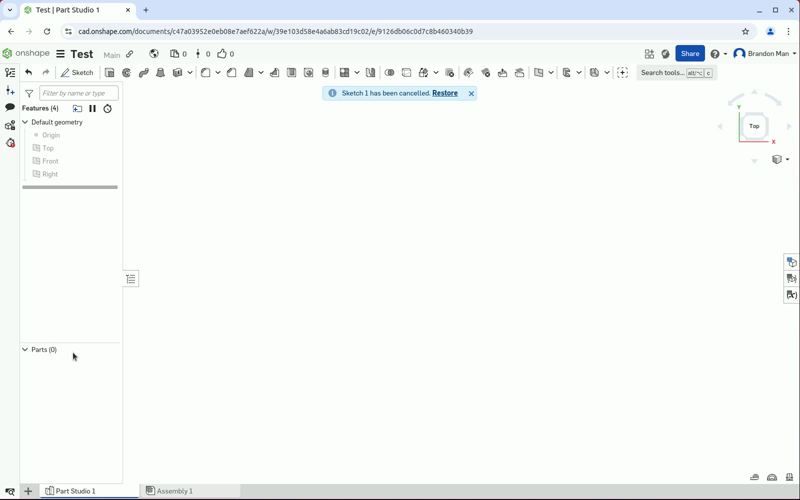
key(up)
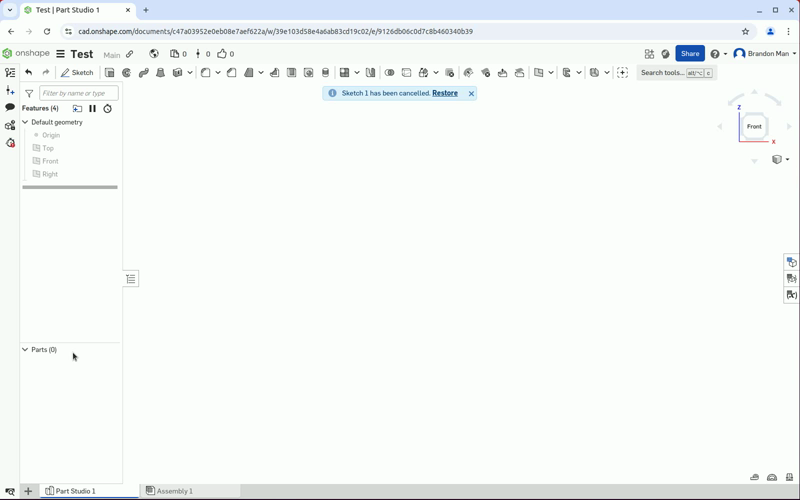
key_up(shift)
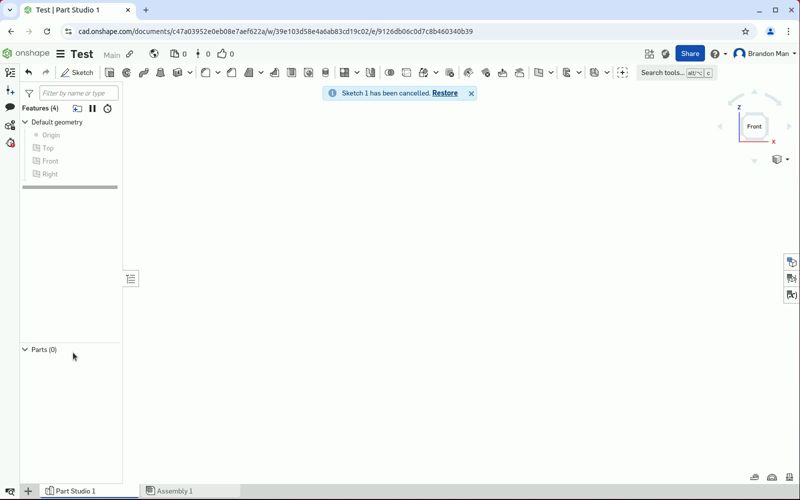
mouse_move(73, 352)
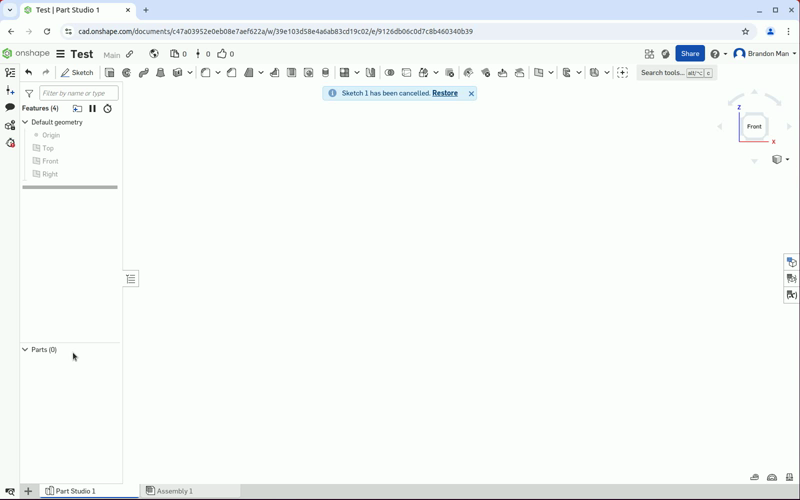
key(shift+y)
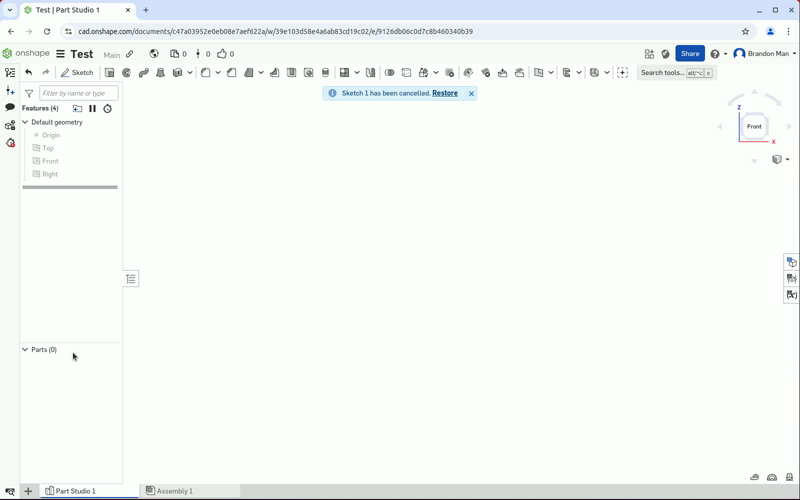
key(shift+s)
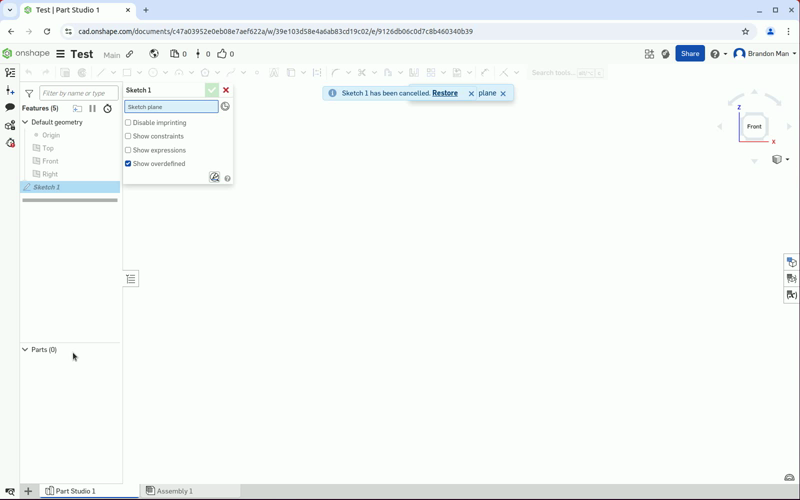
mouse_move(73, 163)
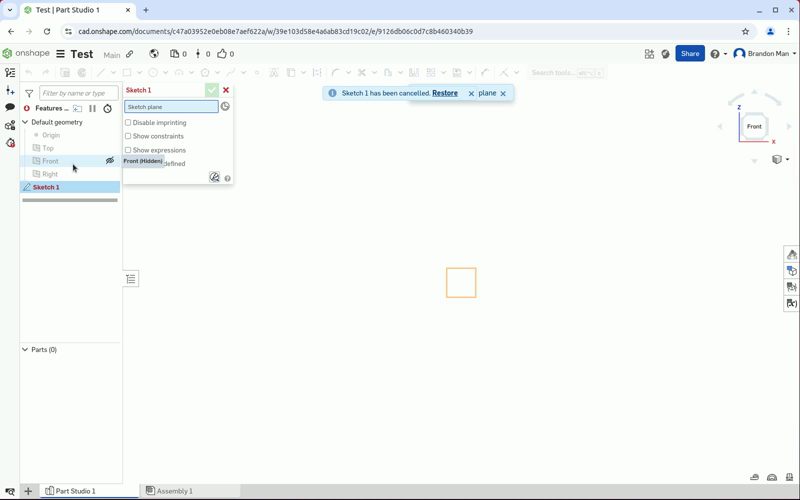
click(73, 163)
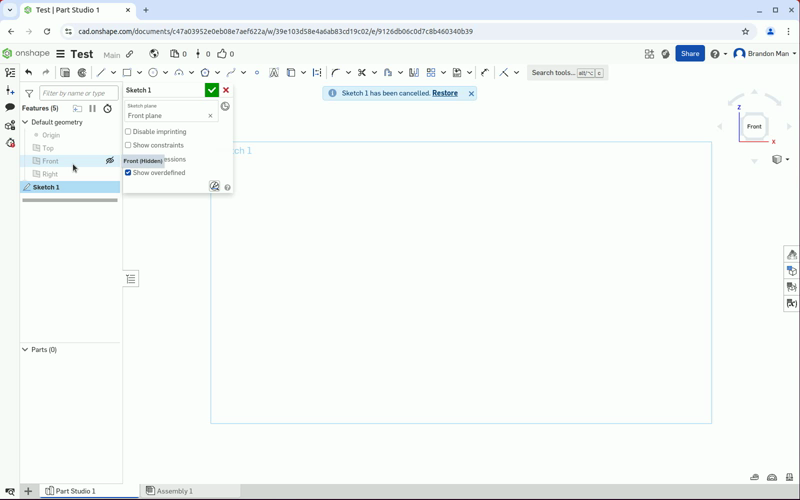
mouse_move(73, 352)
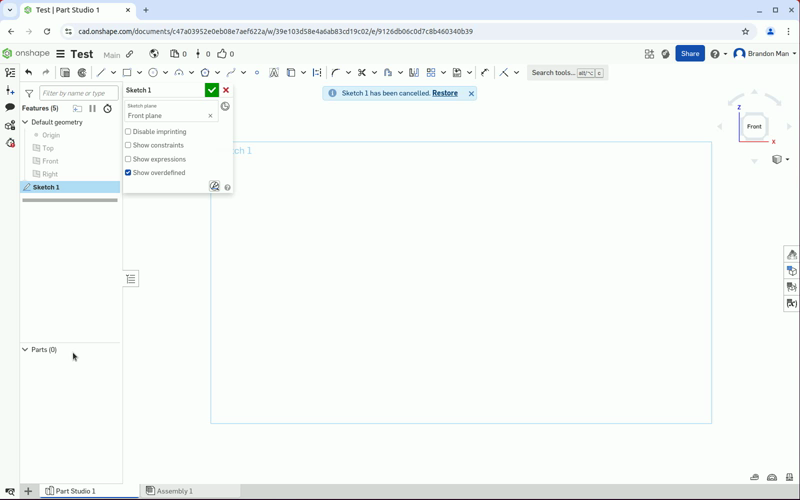
key(y)
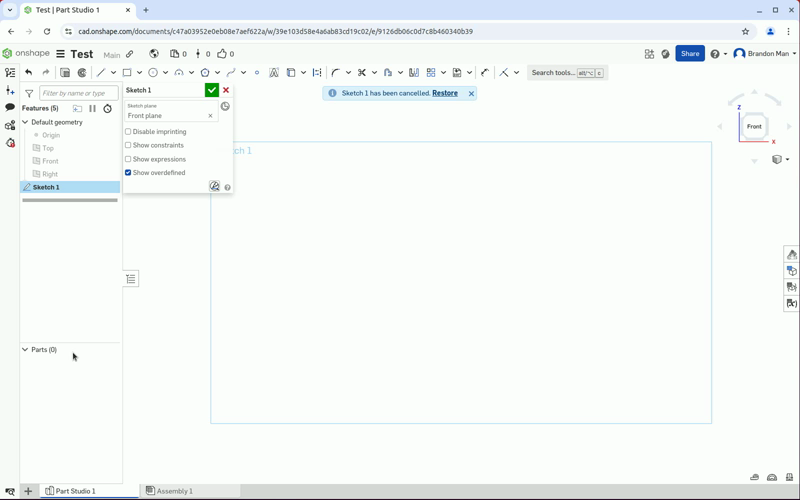
key(l)
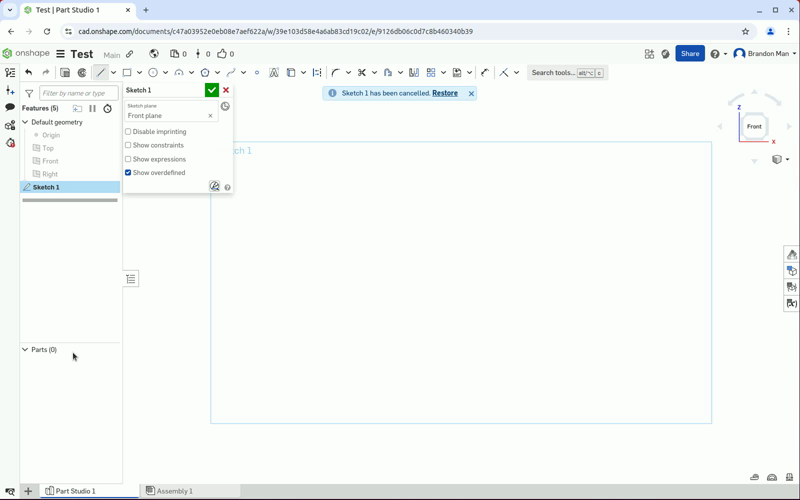
key_down(shift)
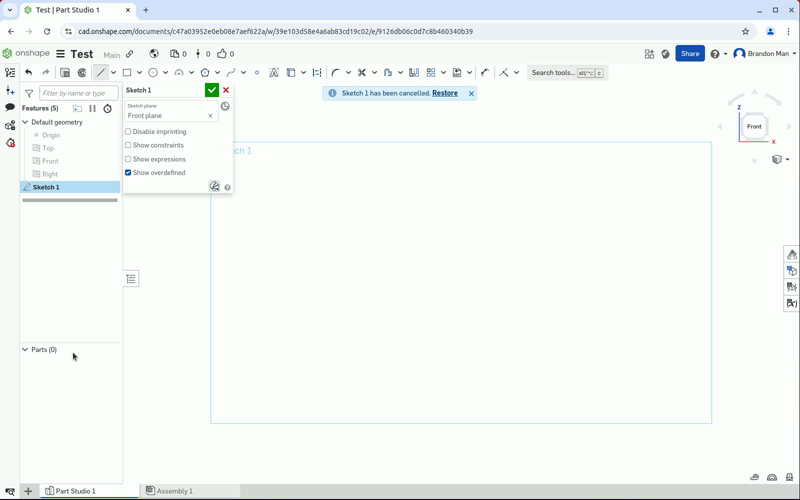
mouse_move(404, 395)
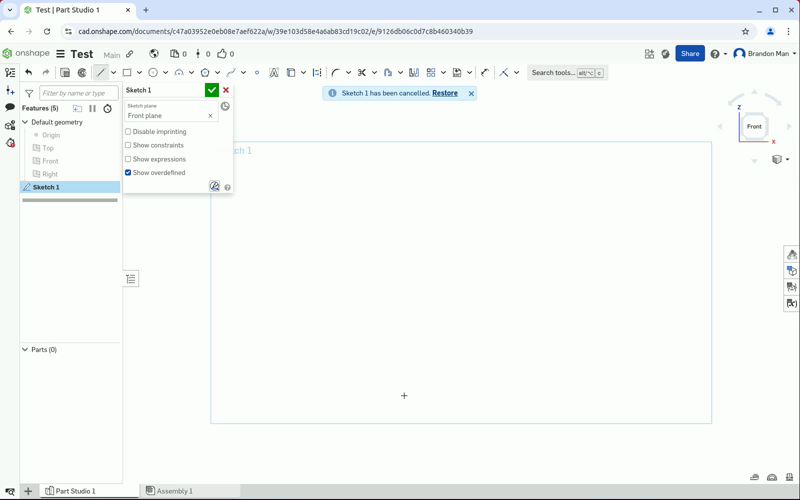
click(404, 395)
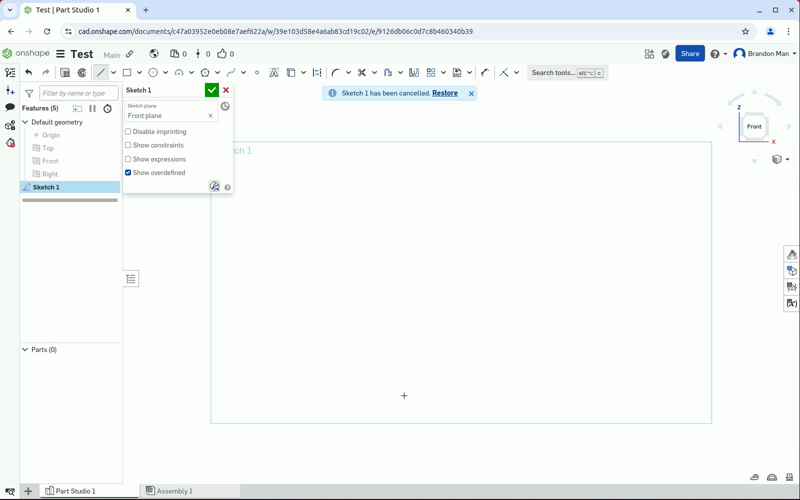
key_up(shift)
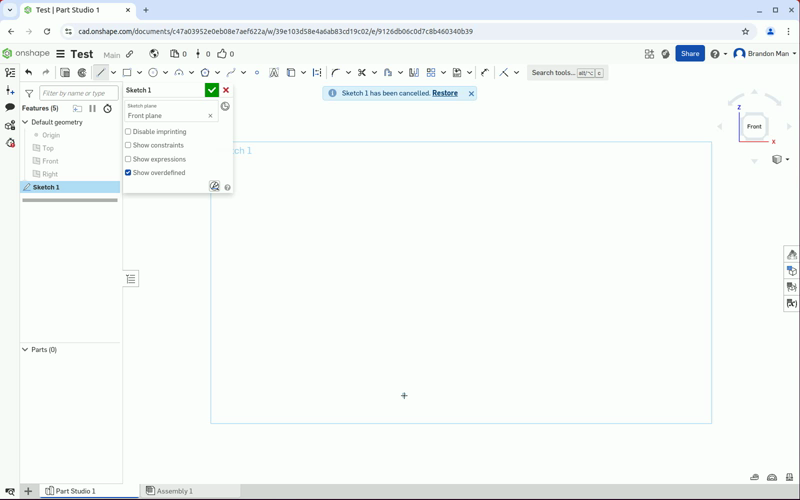
key_down(shift)
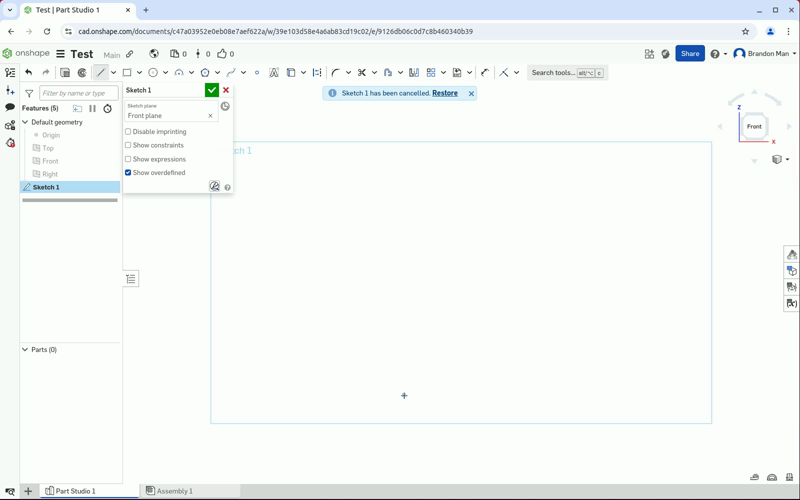
mouse_move(517, 395)
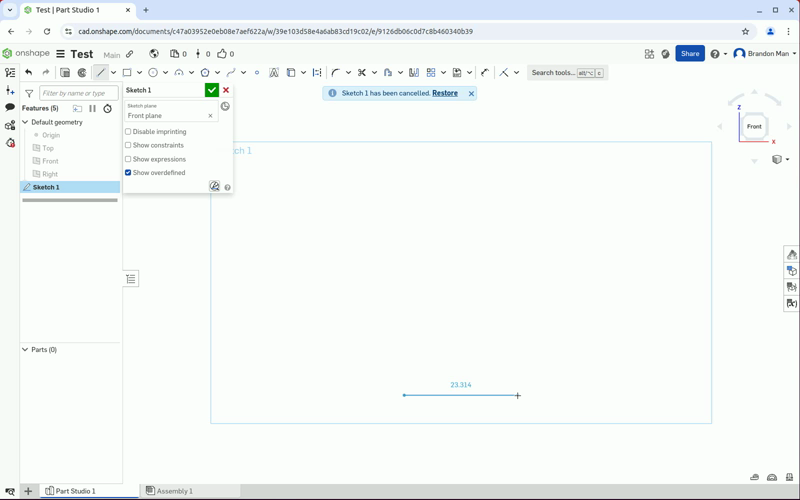
click(517, 395)
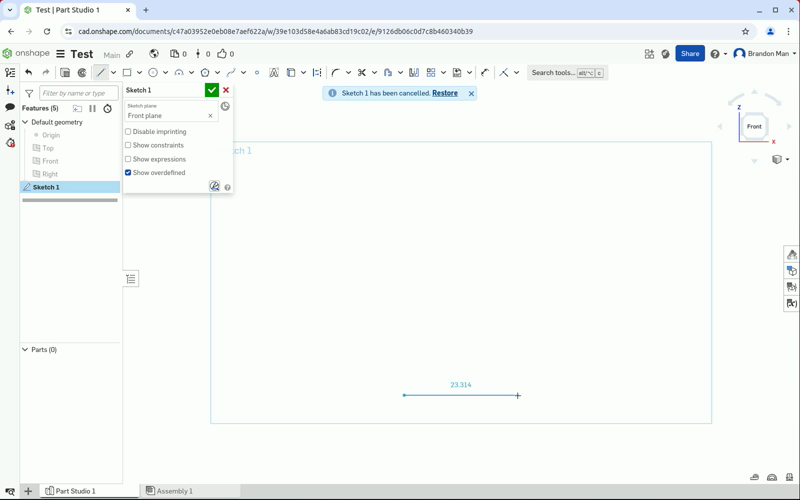
key_up(shift)
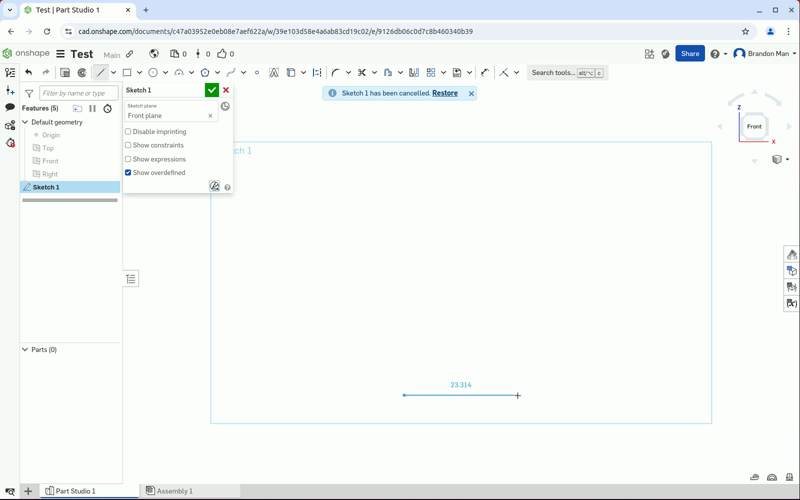
key_down(shift)
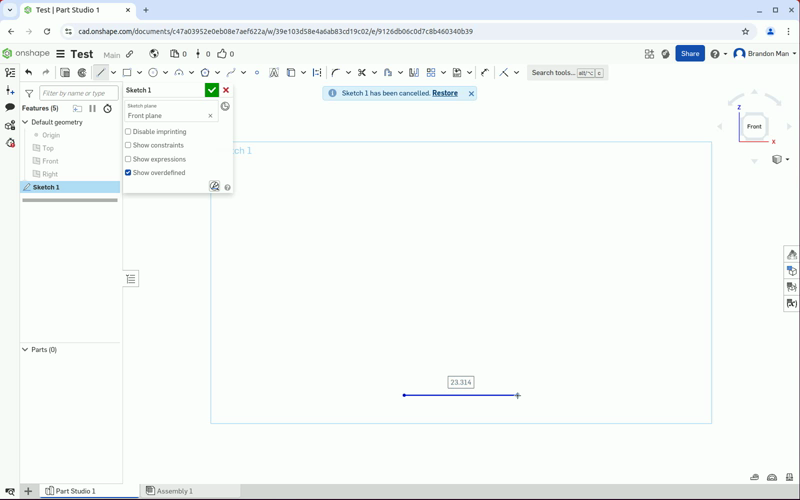
mouse_move(517, 171)
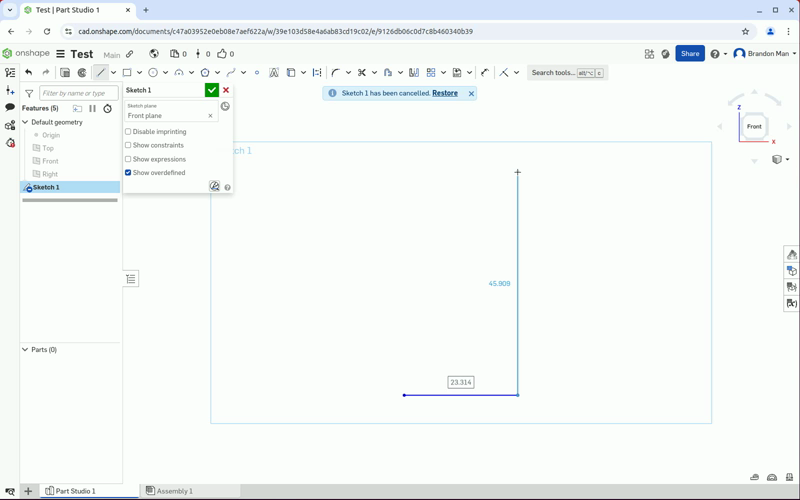
click(517, 171)
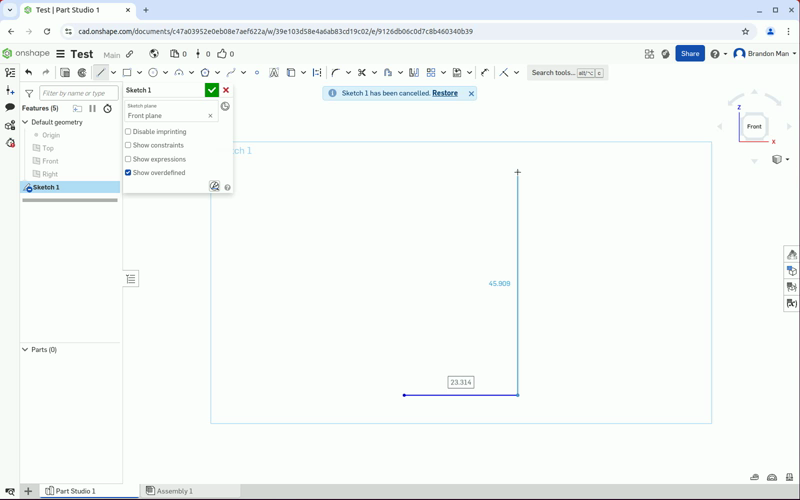
key_up(shift)
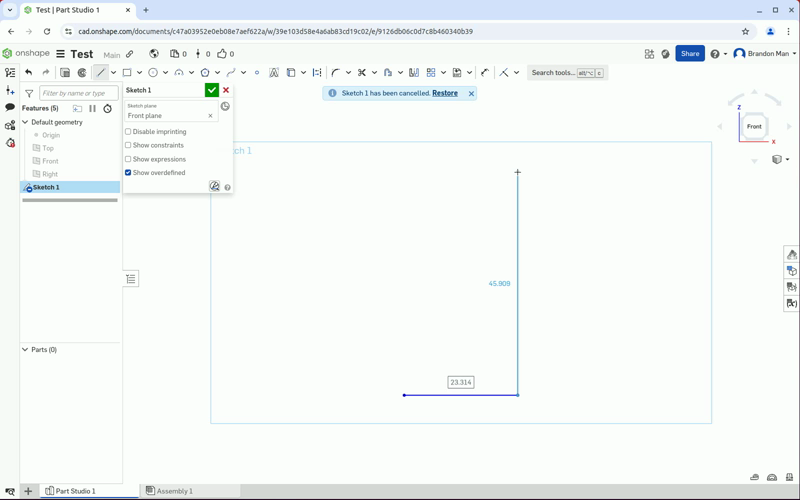
key_down(shift)
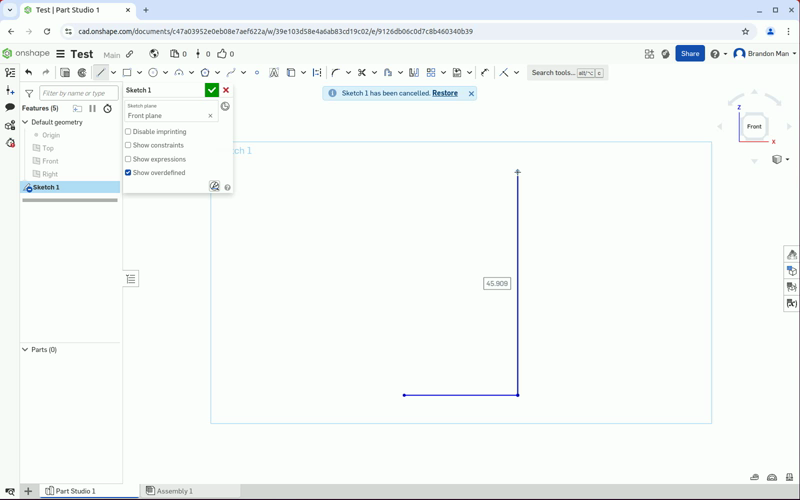
mouse_move(404, 171)
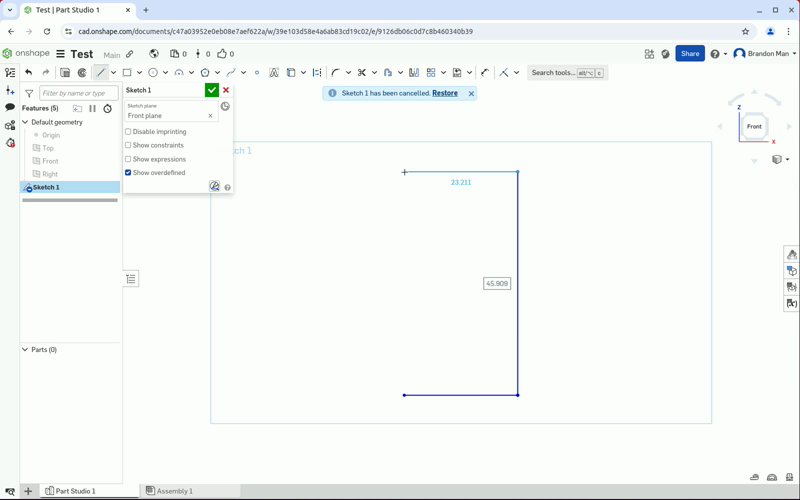
click(404, 171)
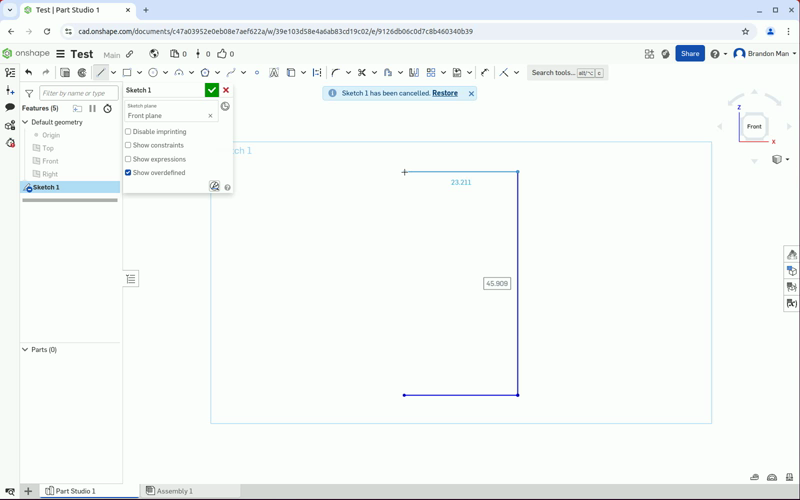
key_up(shift)
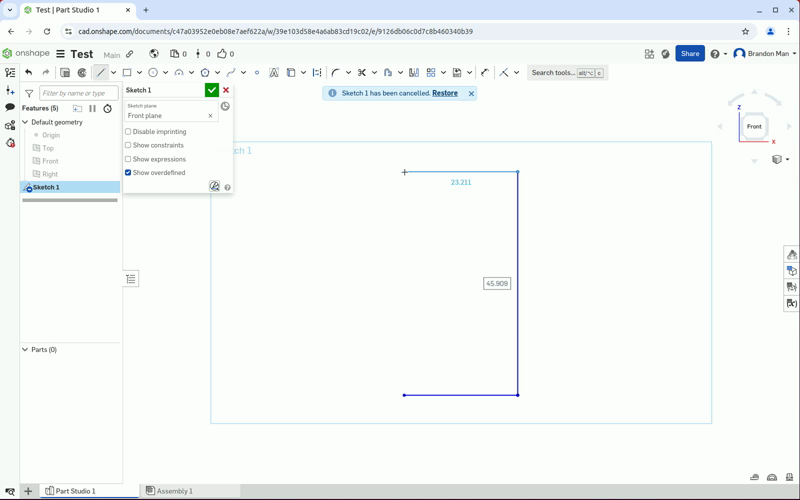
key_down(shift)
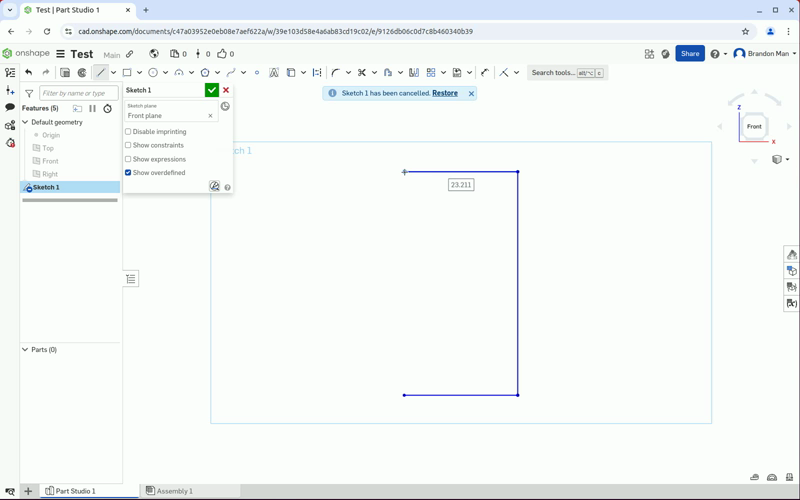
mouse_move(404, 256)
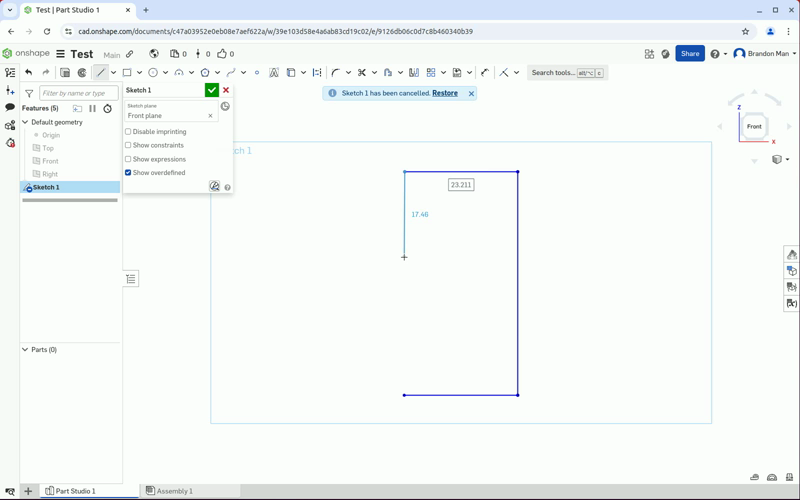
click(404, 256)
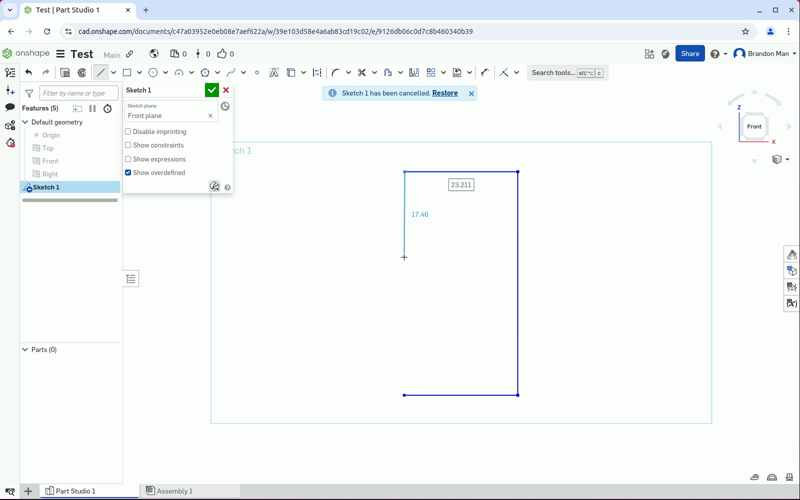
key_up(shift)
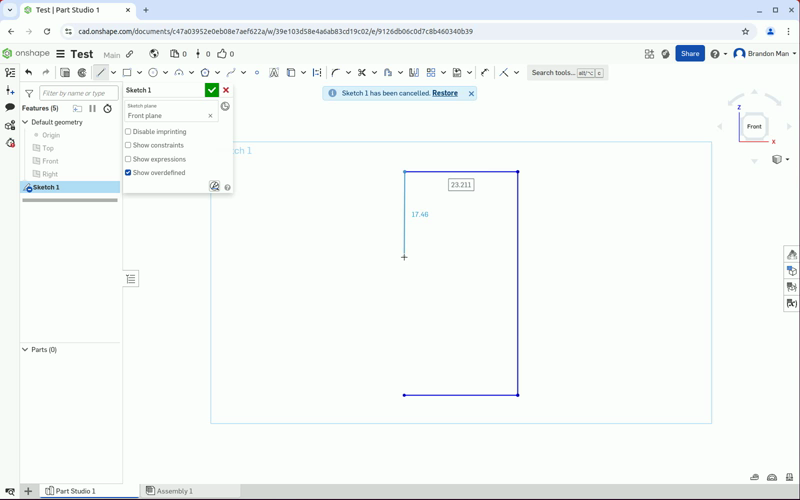
key_down(shift)
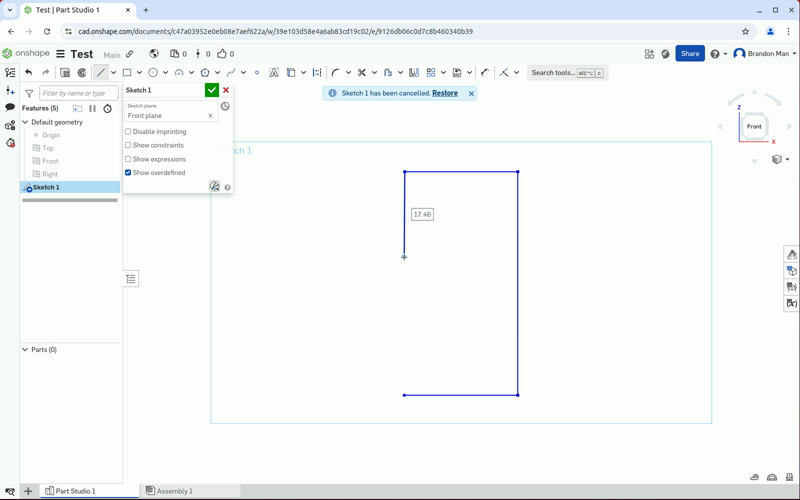
mouse_move(404, 395)
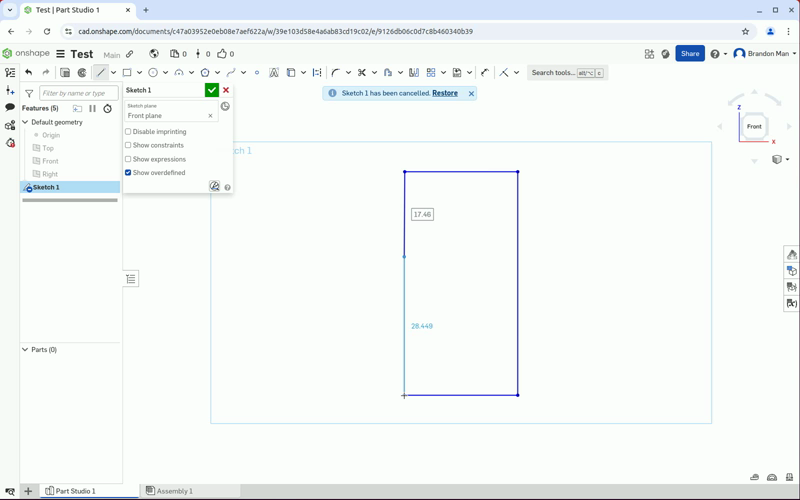
key_up(shift)
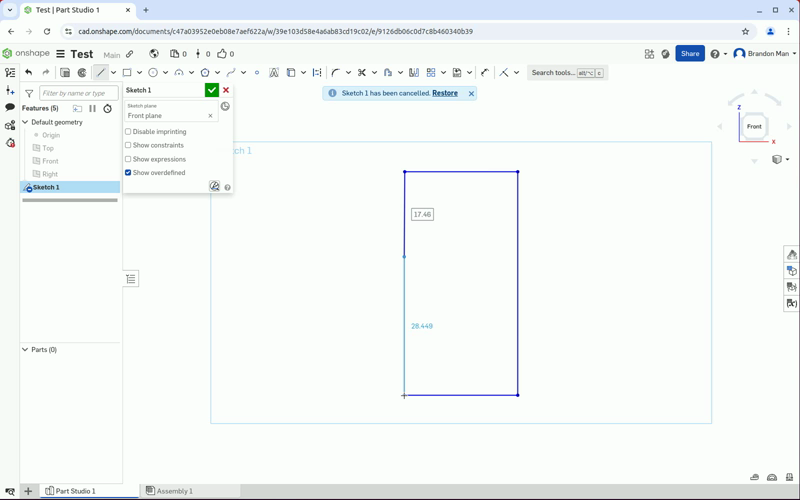
click(404, 395)
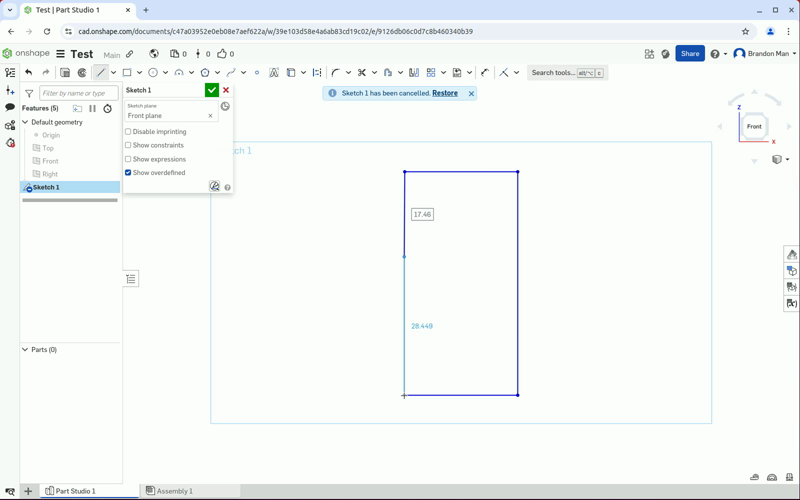
key(esc)
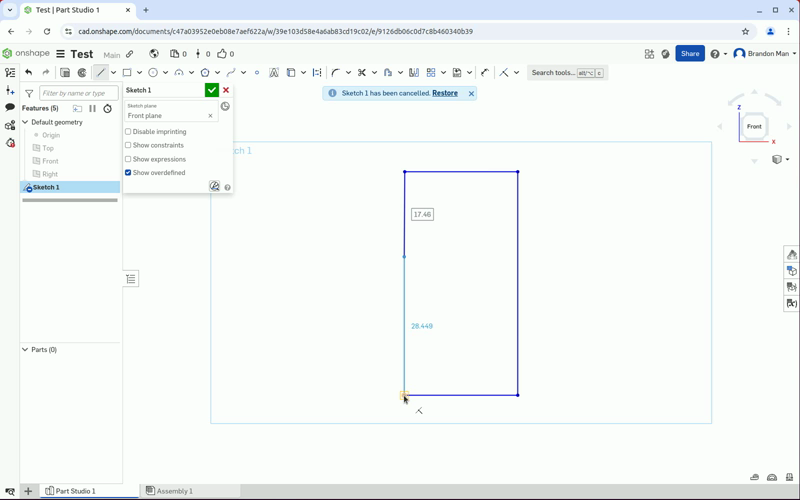
key(c)
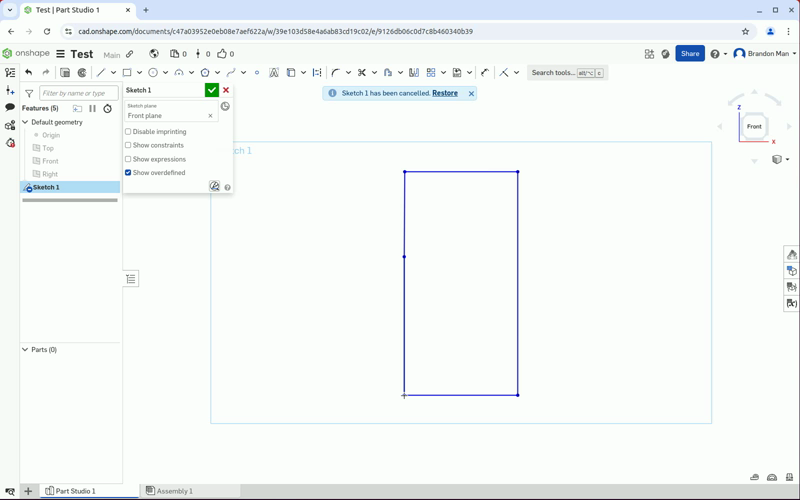
key_down(shift)
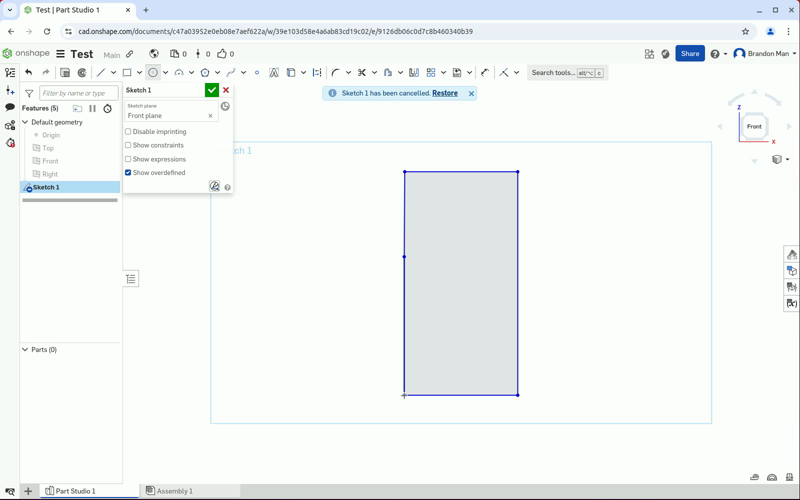
mouse_move(461, 339)
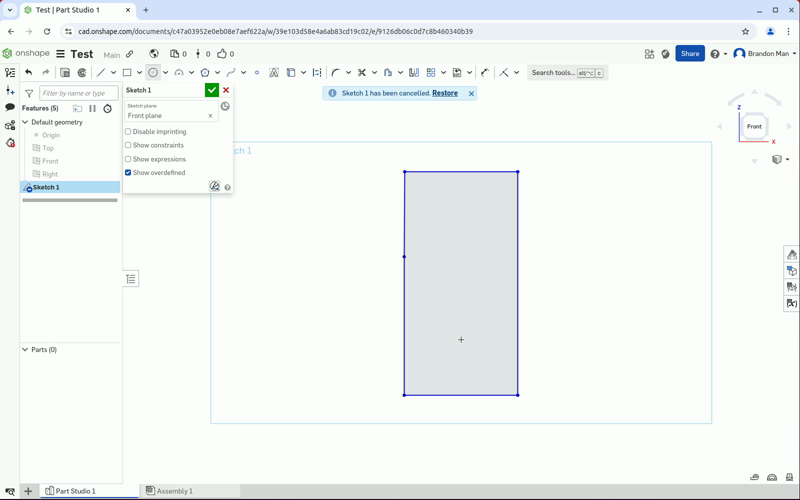
click(461, 339)
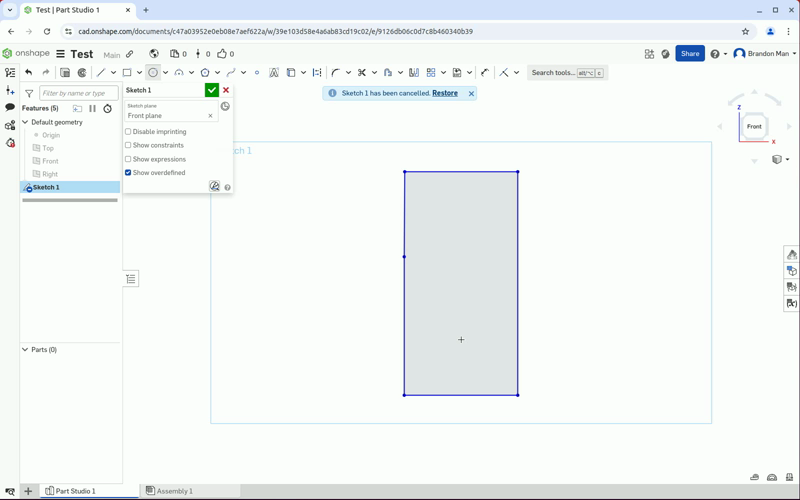
key_up(shift)
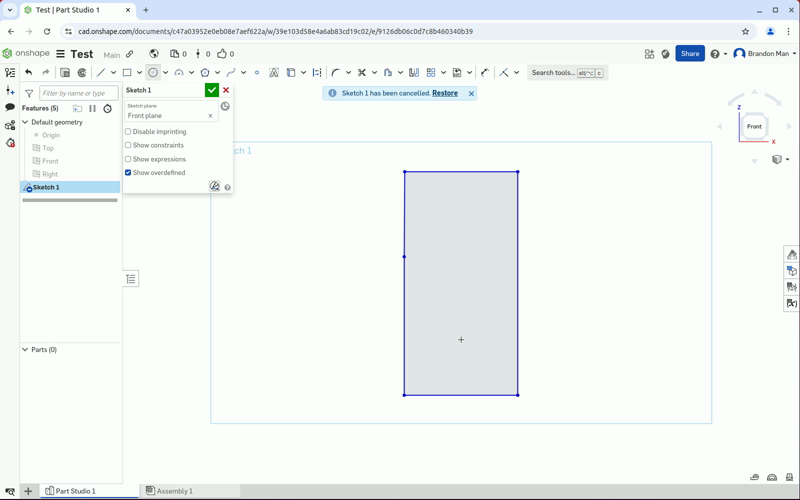
mouse_move(489, 339)
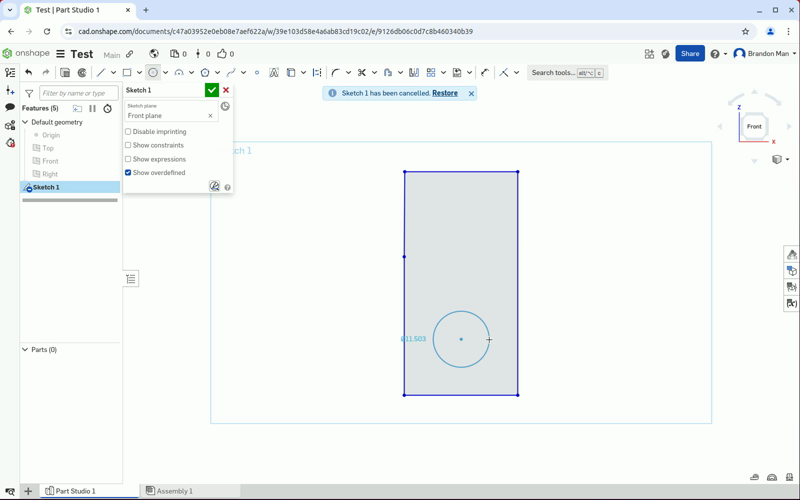
click(489, 339)
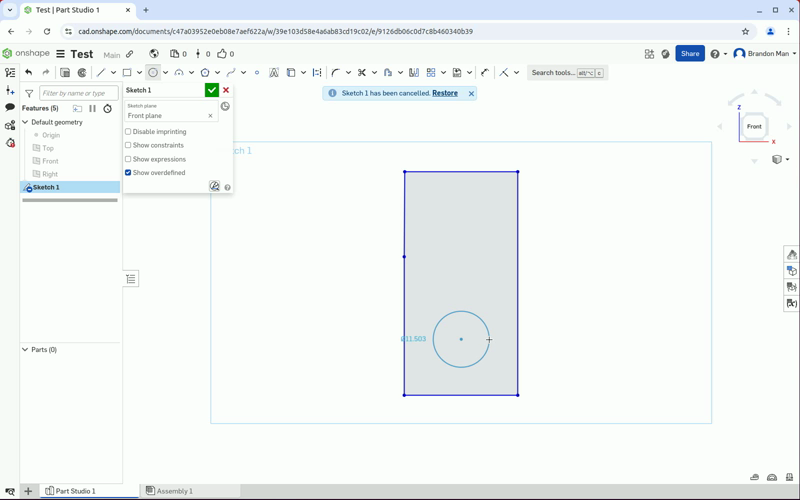
key(esc)
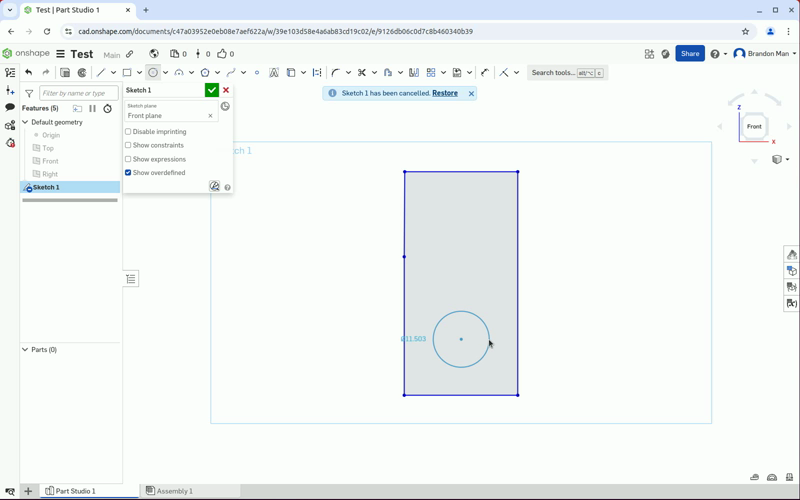
mouse_move(433, 245)
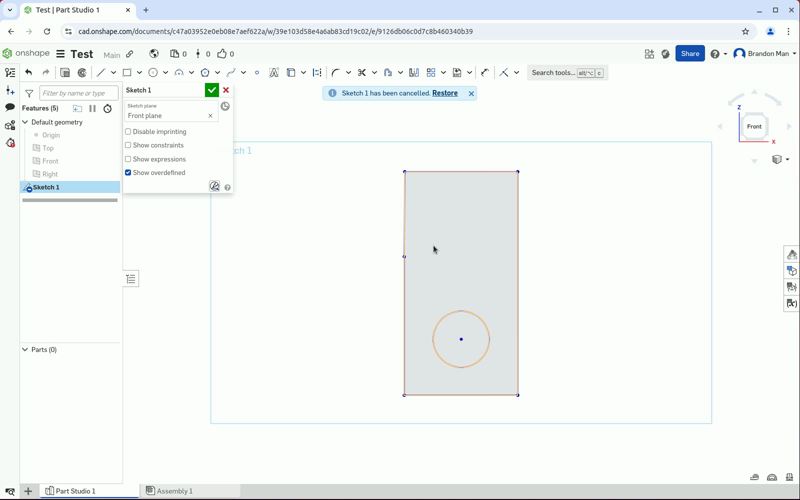
click(433, 245)
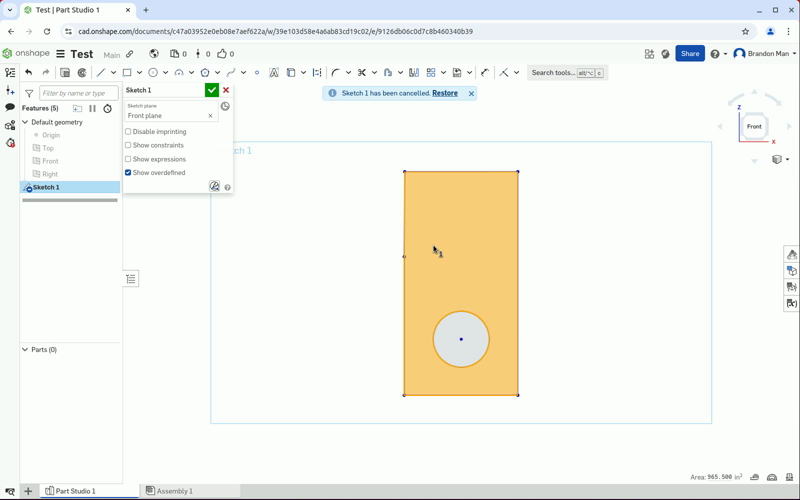
mouse_move(73, 352)
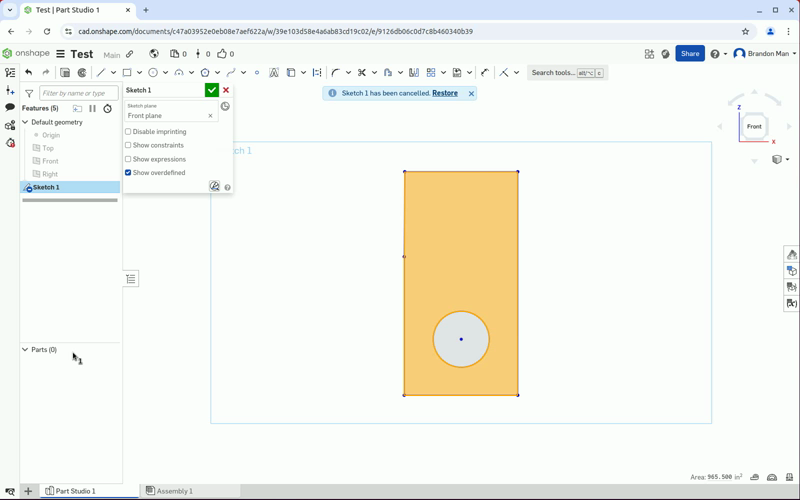
key(shift+y)
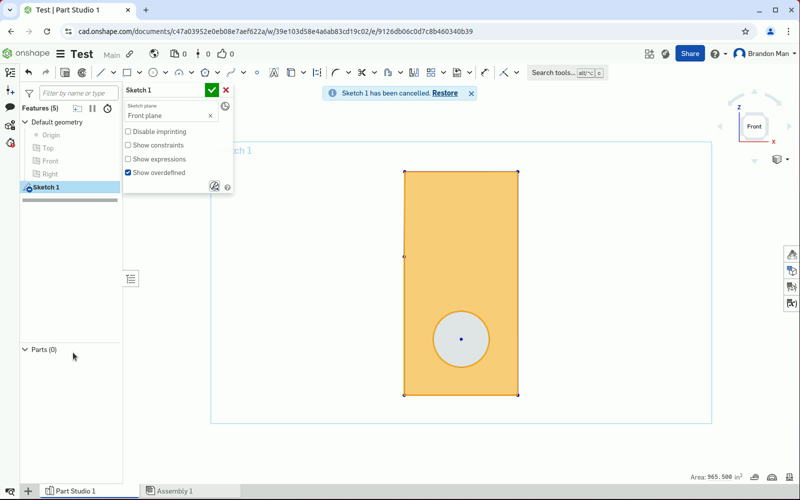
key(shift+e)
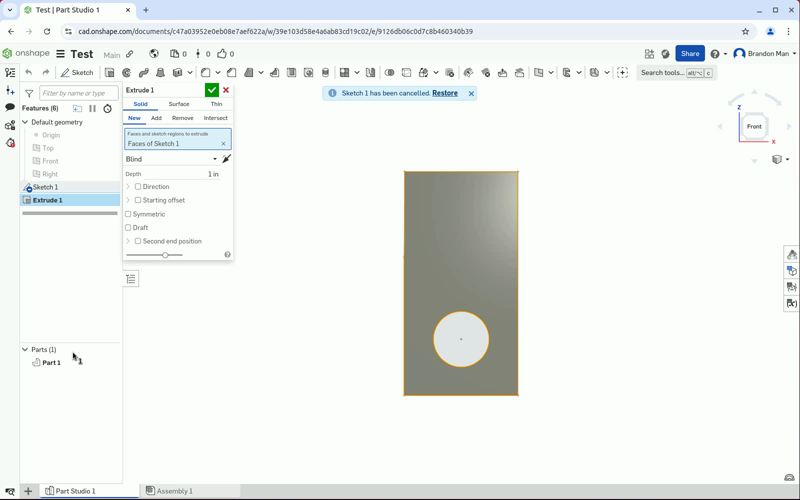
mouse_move(143, 106)
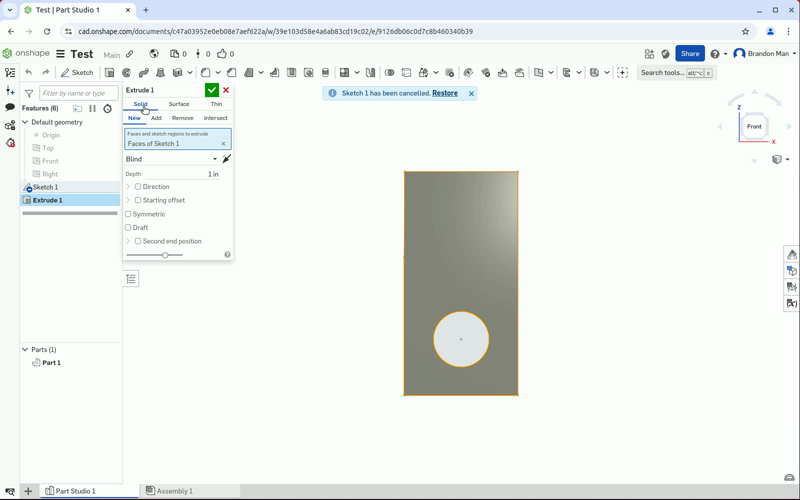
click(143, 106)
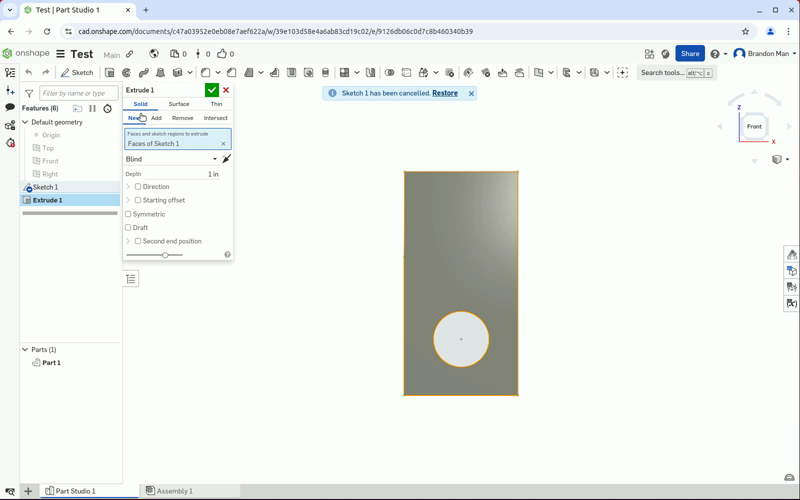
mouse_move(137, 120)
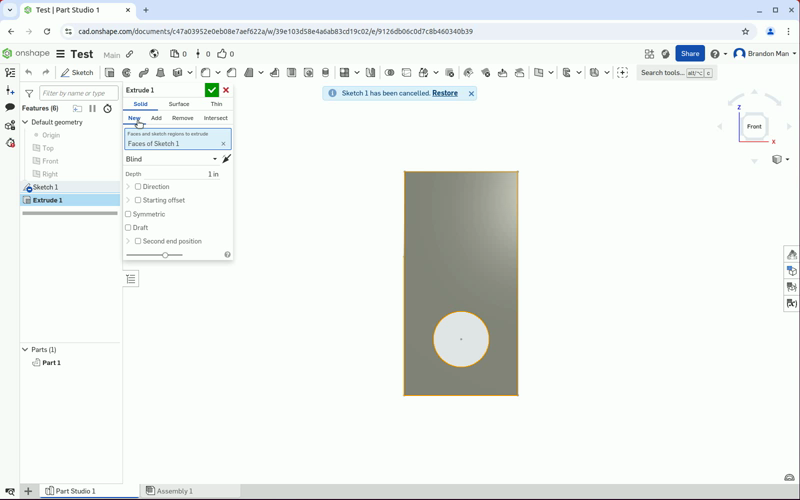
click(137, 120)
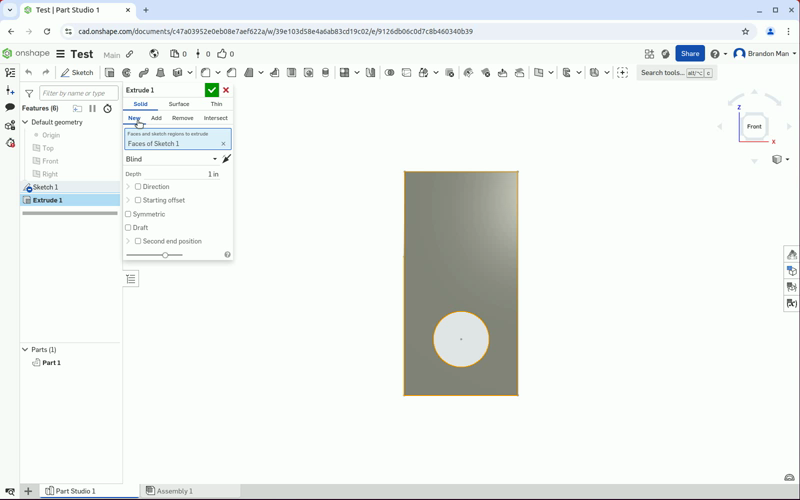
key(tab, 4)
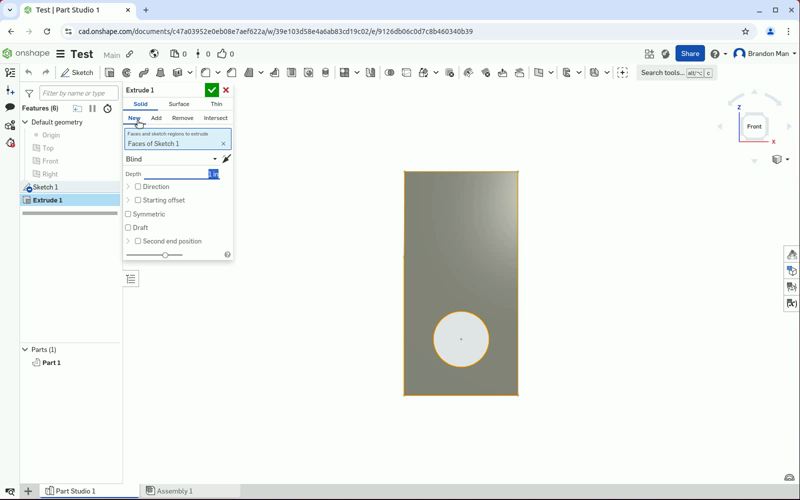
text(17.331)
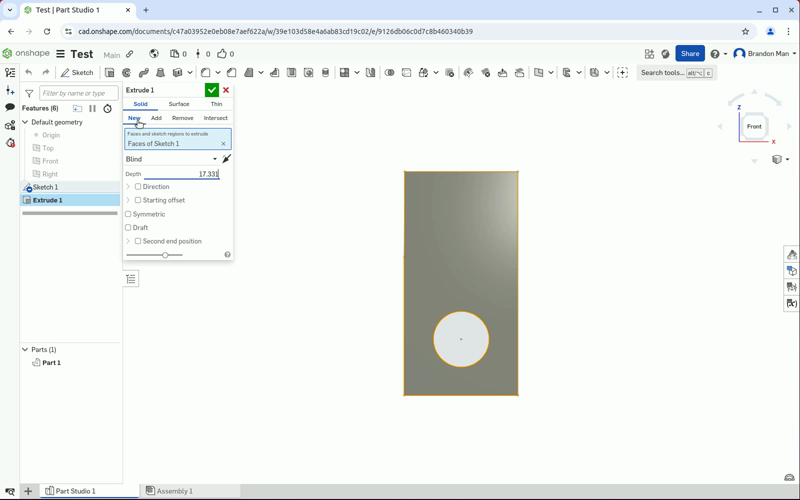
key(enter)
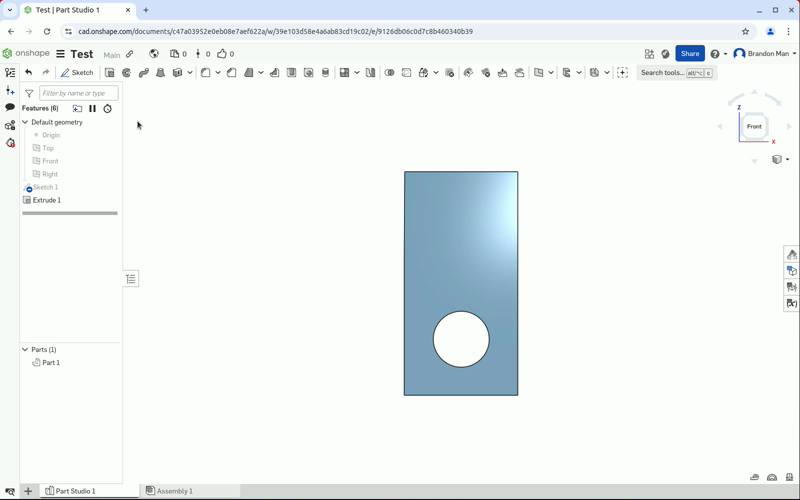
key(shift+h)
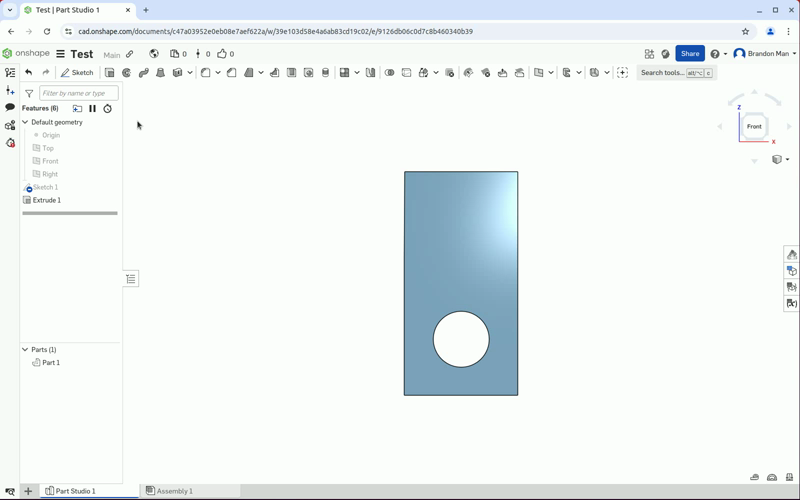
key(shift+h)
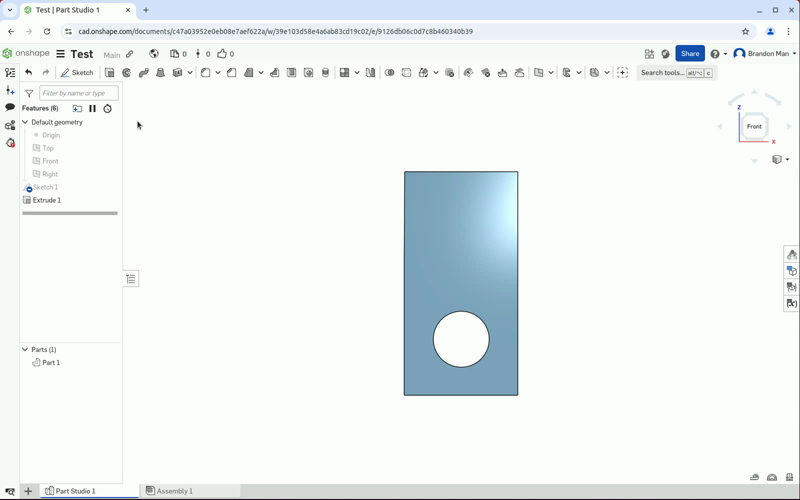
mouse_move(73, 189)
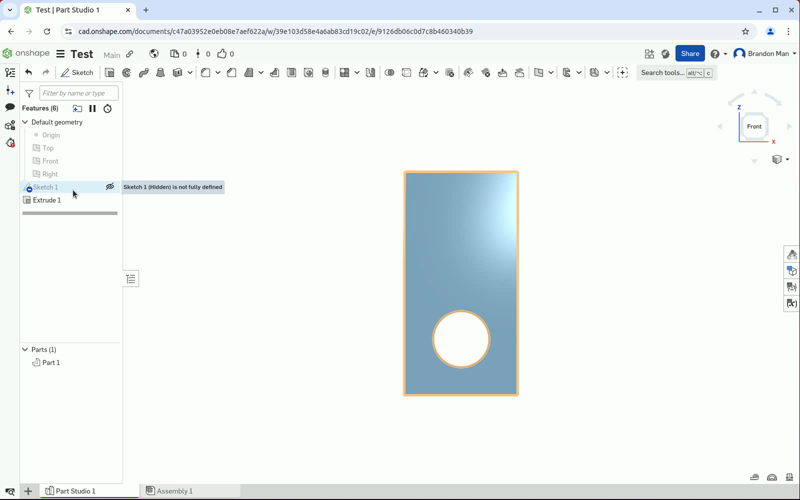
click(73, 189)
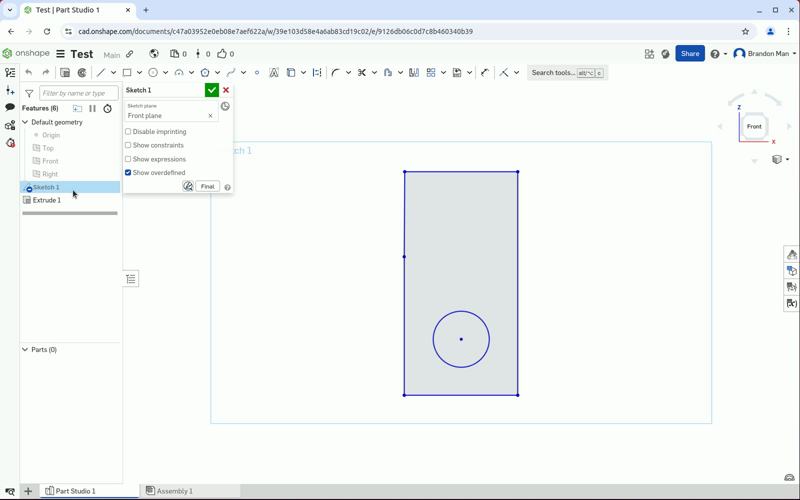
mouse_move(229, 92)
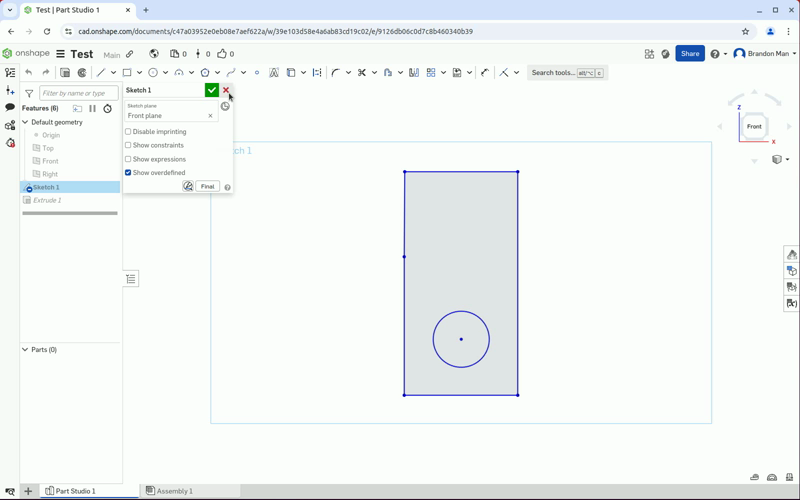
click(229, 92)
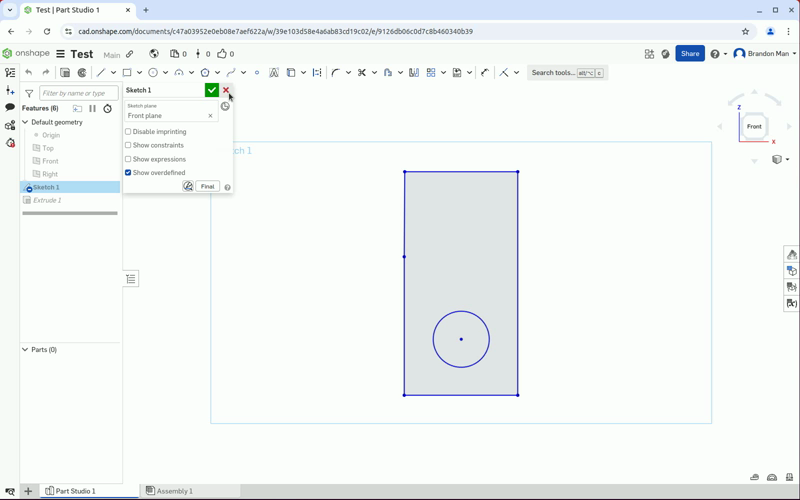
key(shift+s)
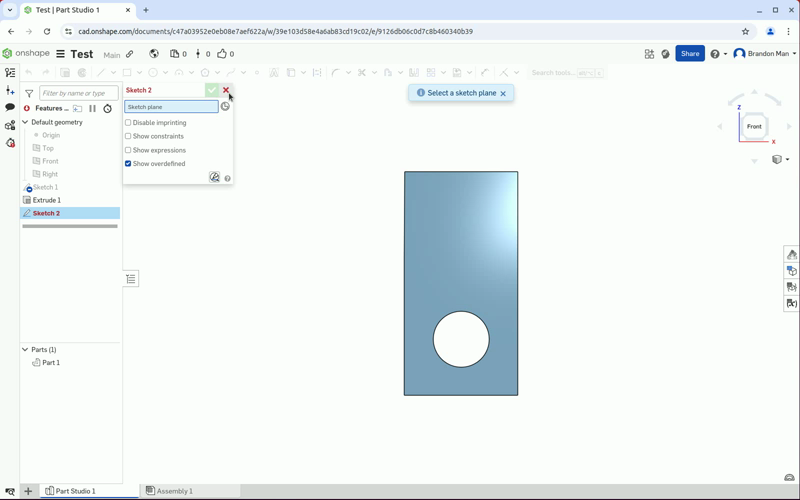
mouse_move(73, 163)
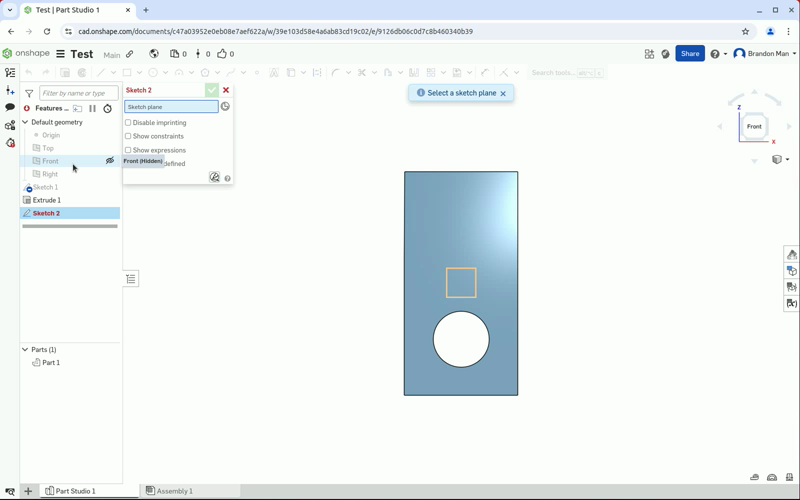
click(73, 163)
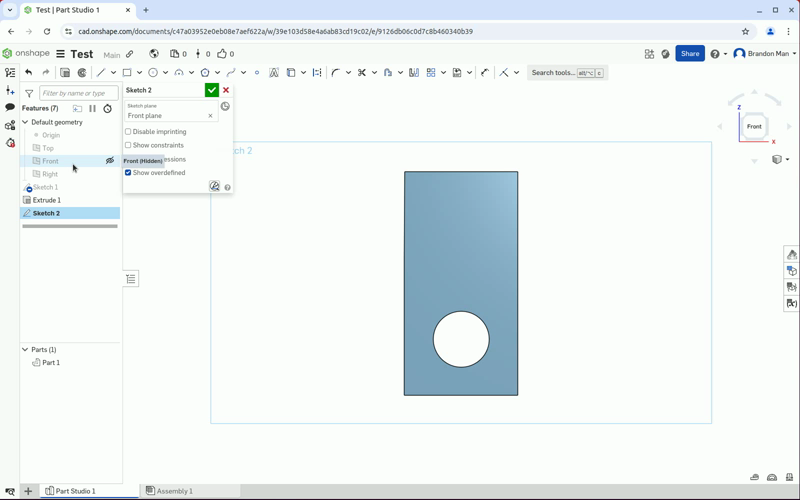
mouse_move(73, 352)
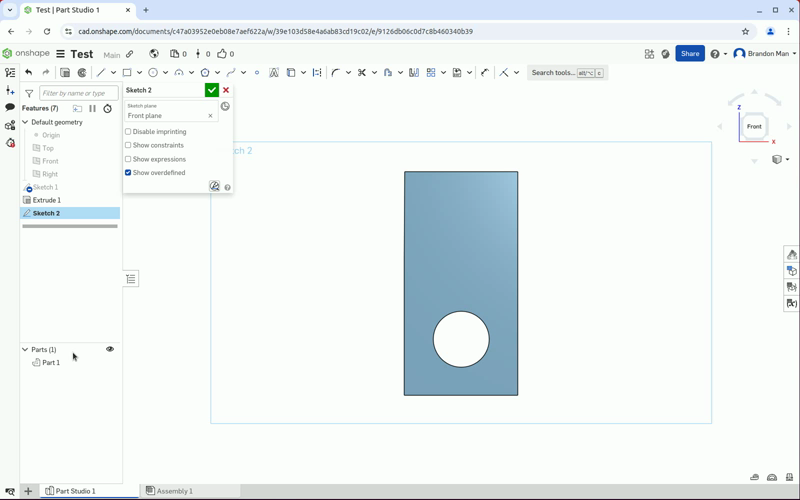
key(y)
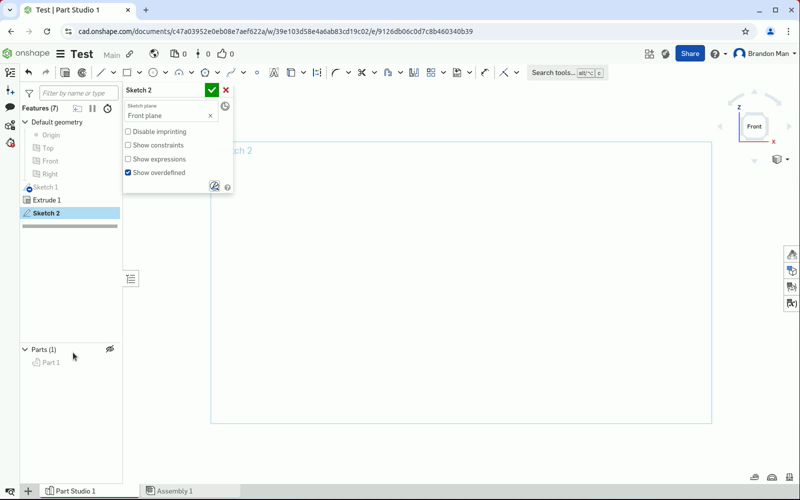
key(l)
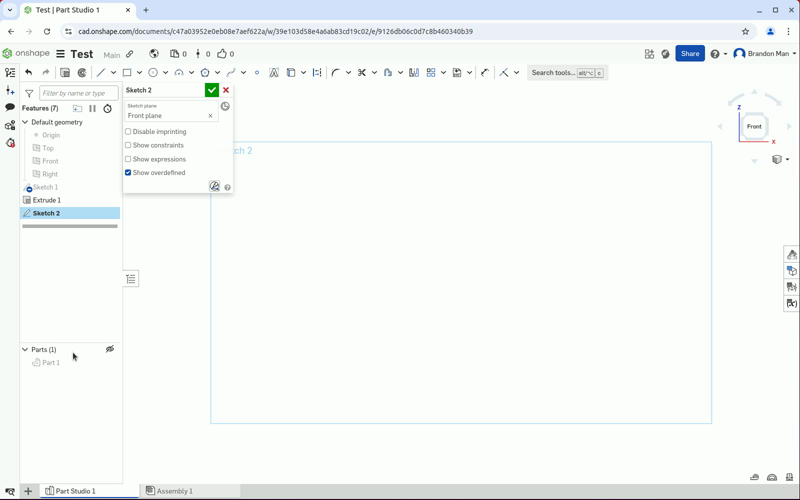
key_down(shift)
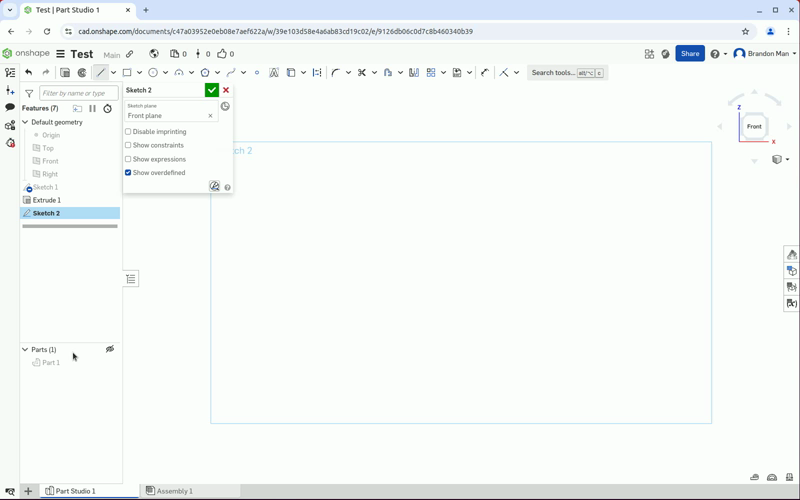
mouse_move(348, 395)
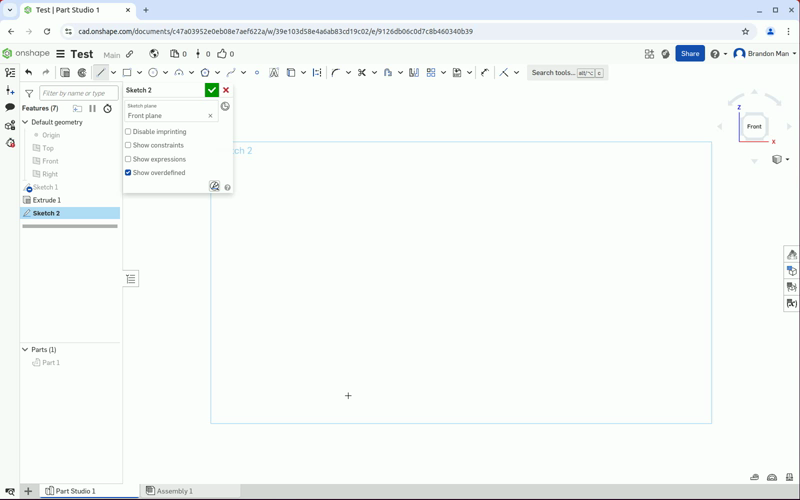
click(348, 395)
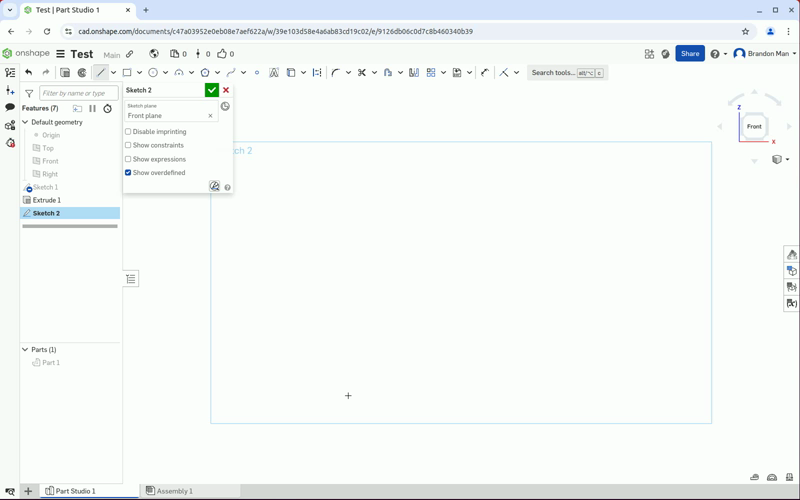
key_up(shift)
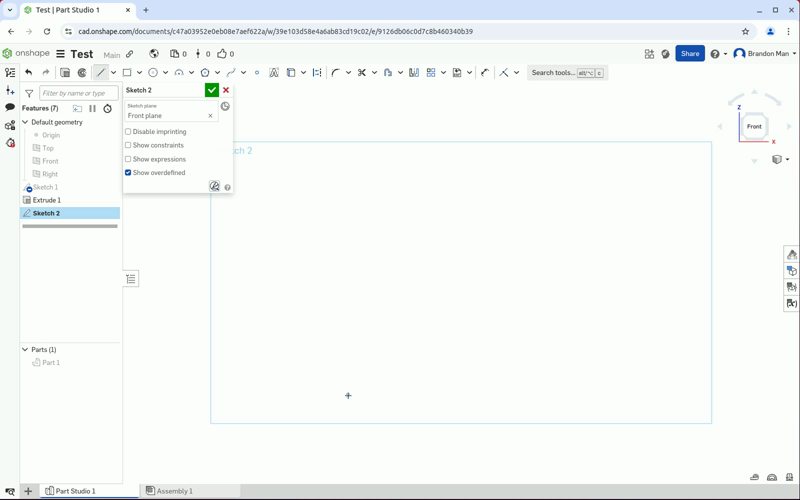
key_down(shift)
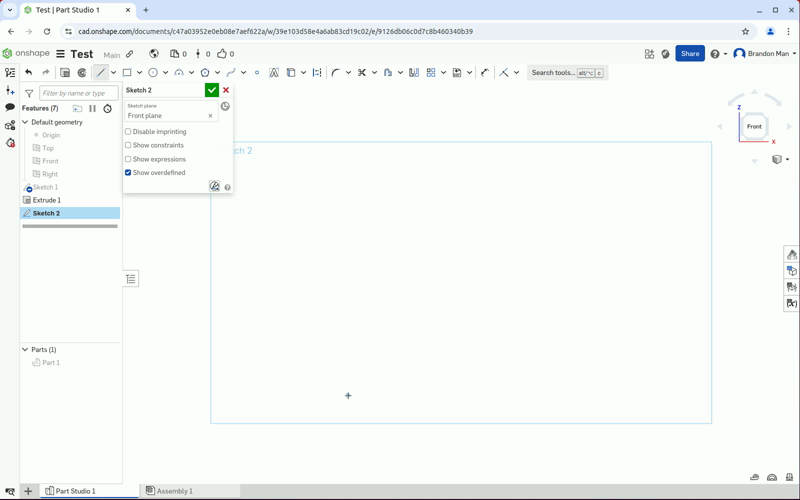
mouse_move(378, 395)
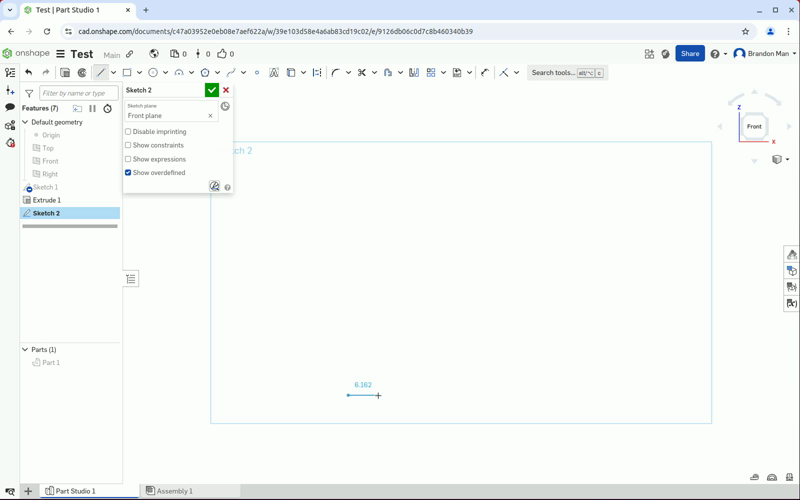
mouse_move(404, 395)
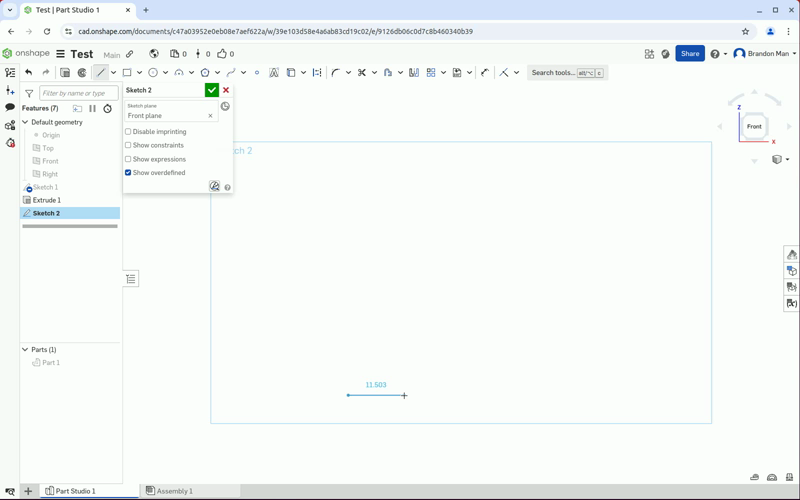
click(404, 395)
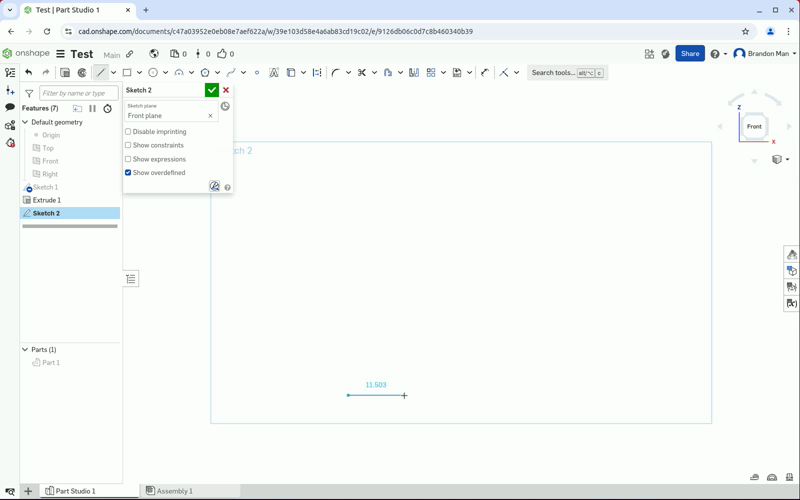
key_up(shift)
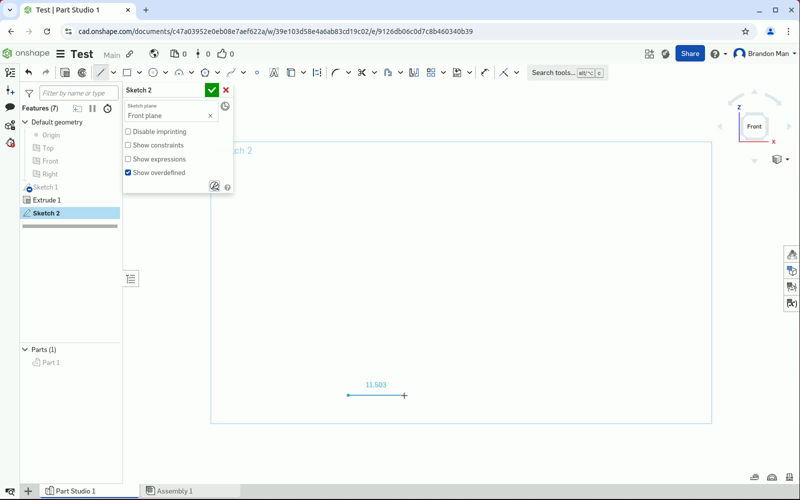
key_down(shift)
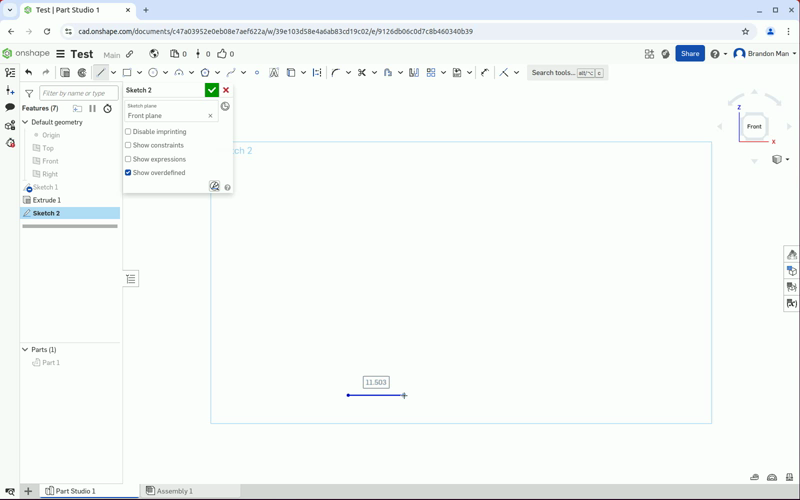
mouse_move(404, 255)
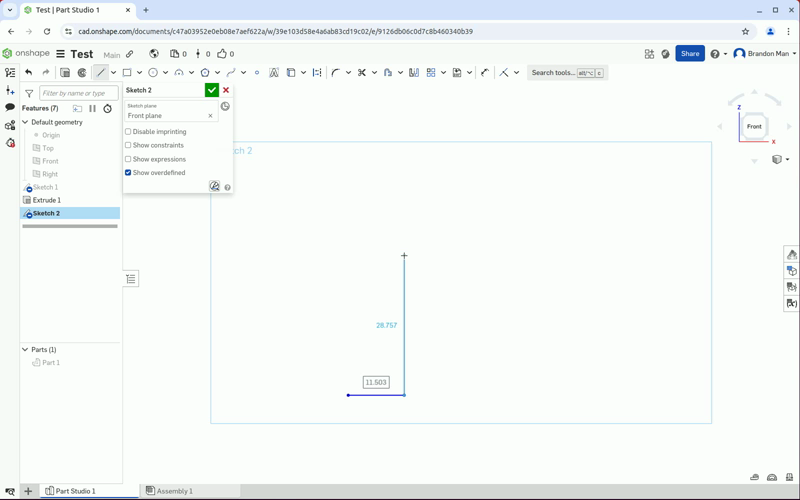
click(404, 255)
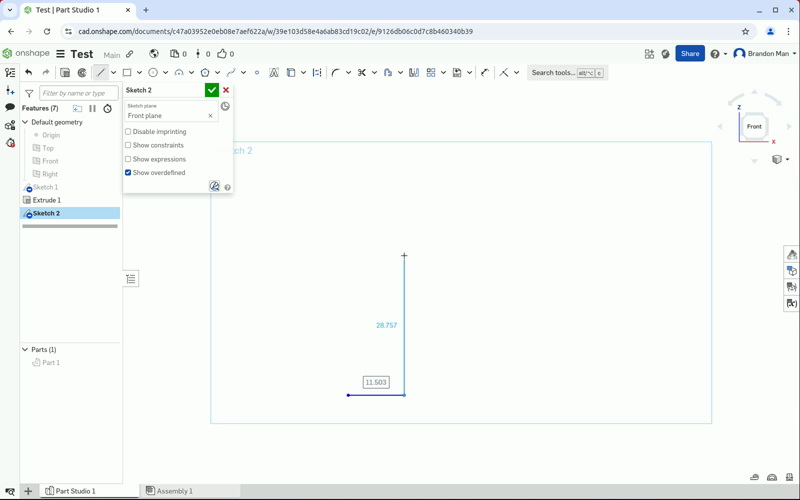
key_up(shift)
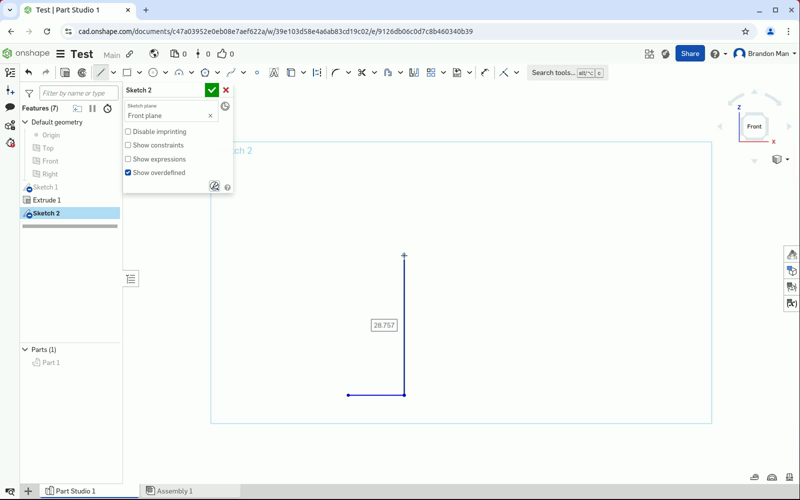
key_down(shift)
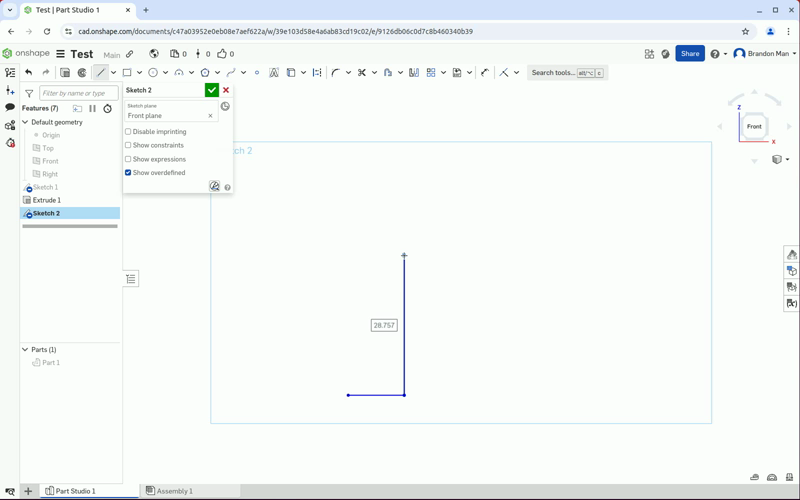
mouse_move(434, 255)
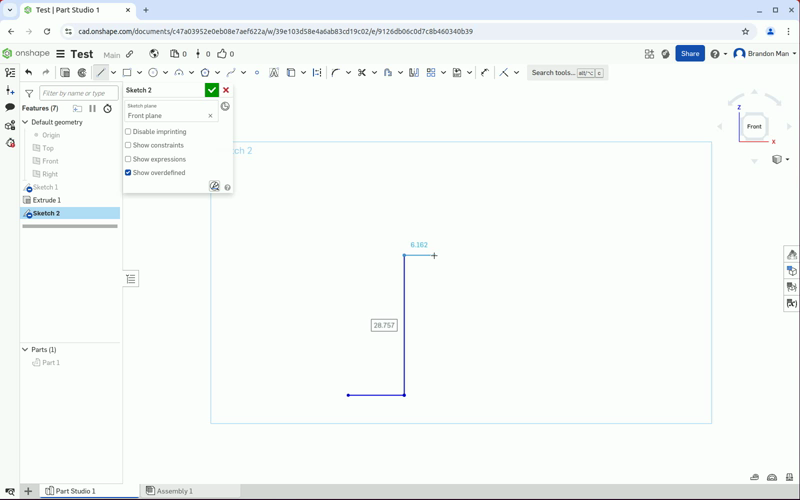
mouse_move(348, 255)
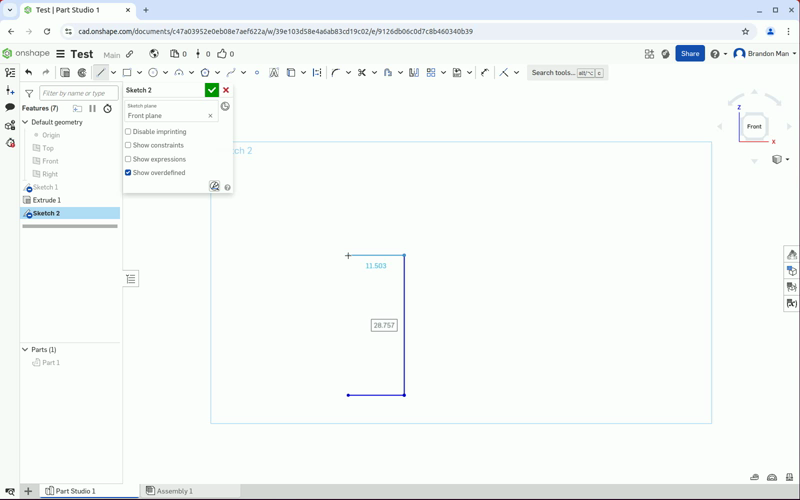
click(348, 255)
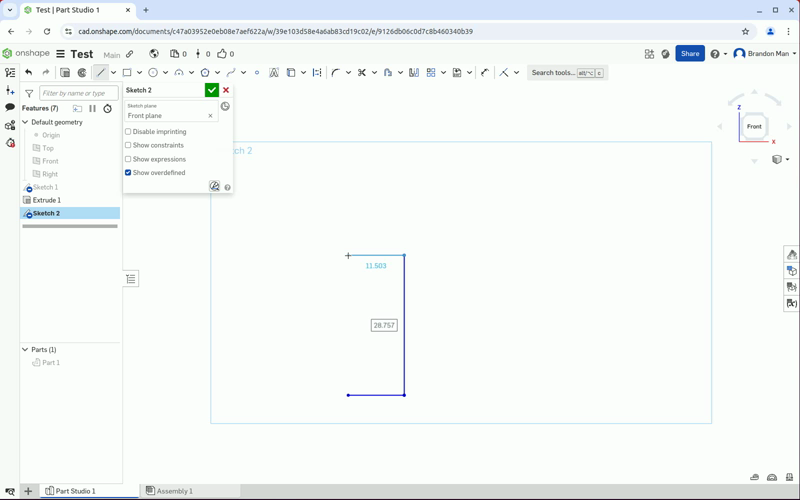
key_up(shift)
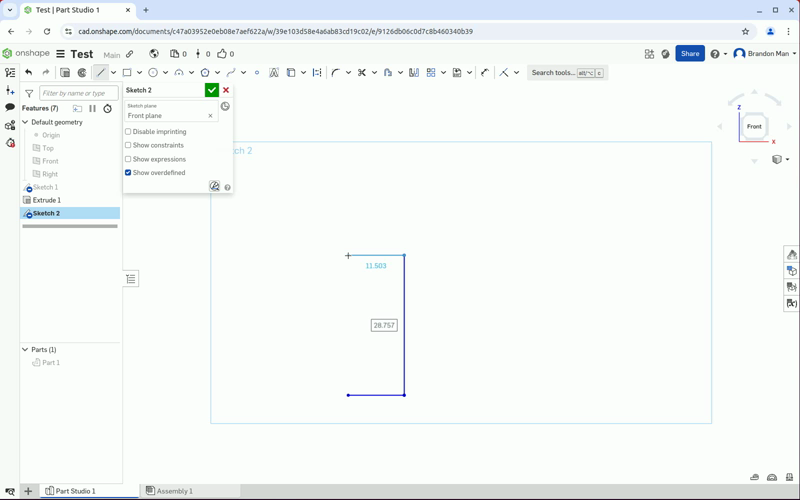
key_down(shift)
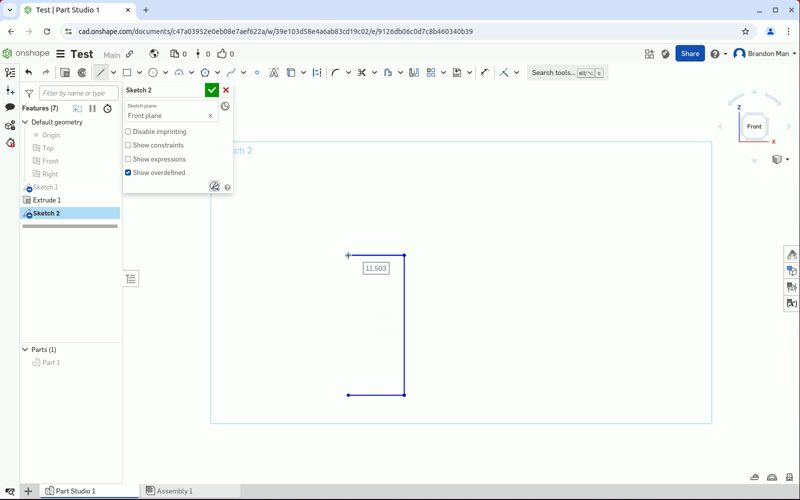
mouse_move(348, 395)
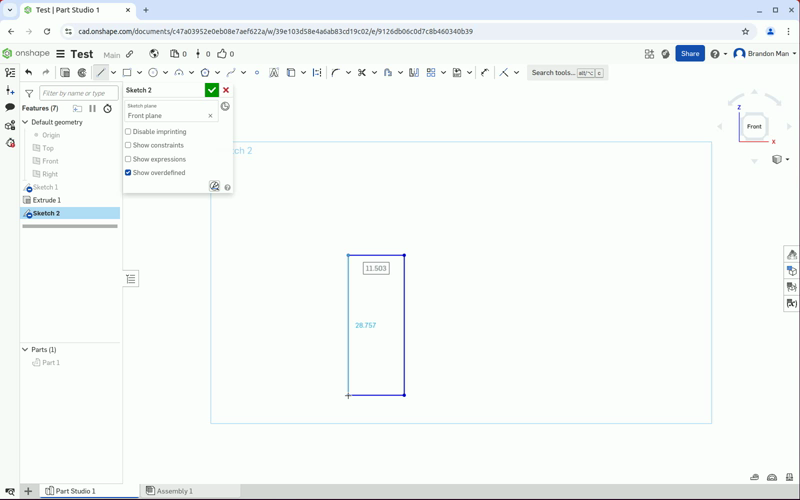
key_up(shift)
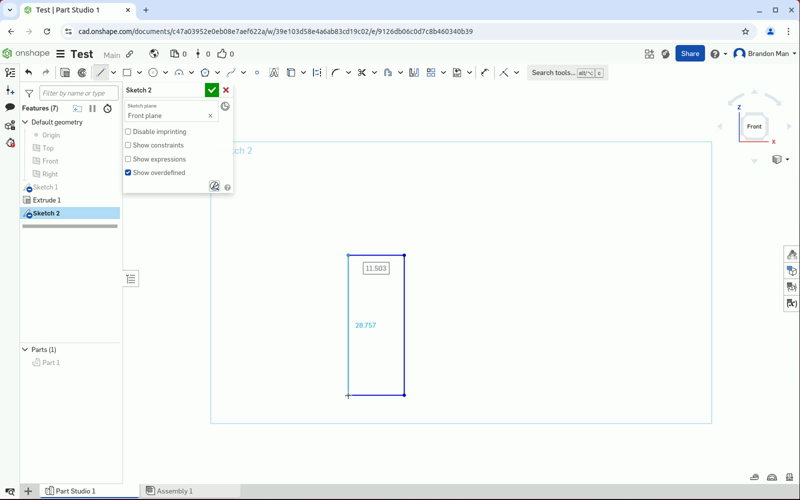
click(348, 395)
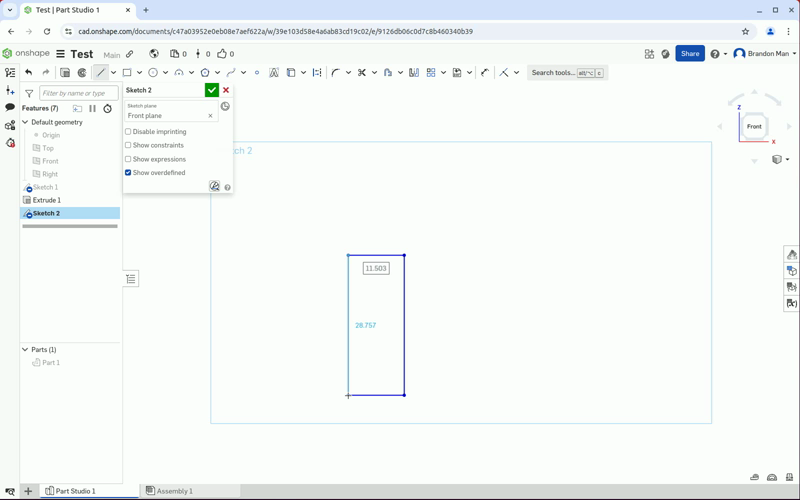
key(esc)
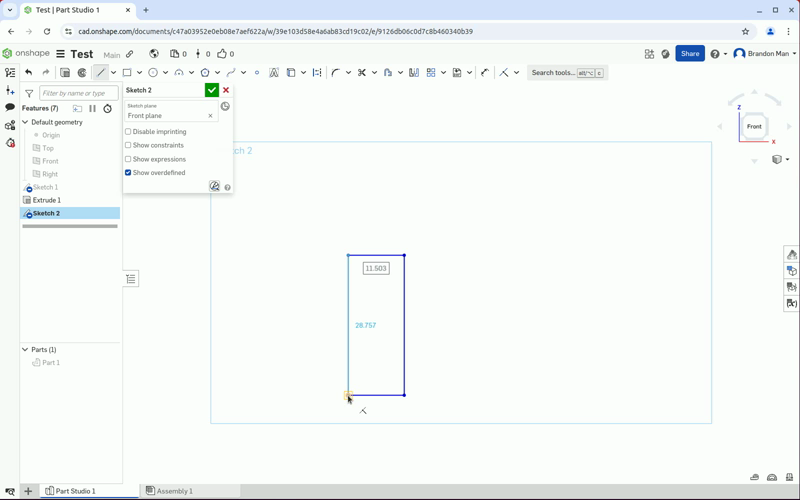
mouse_move(372, 282)
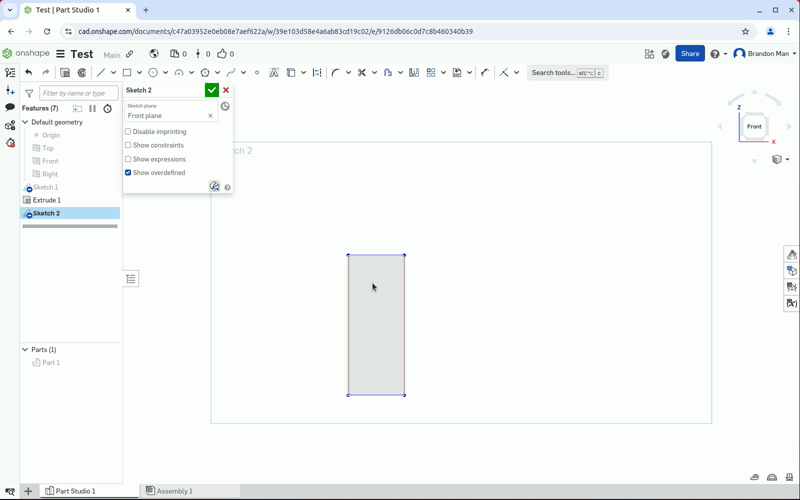
click(372, 282)
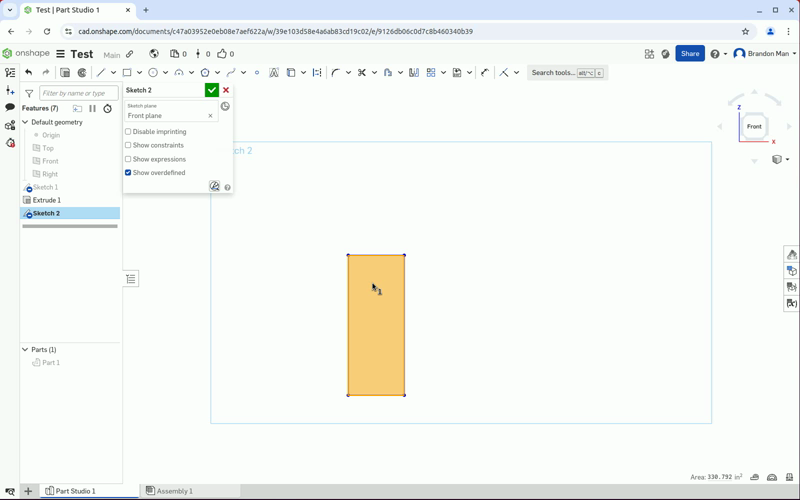
mouse_move(73, 352)
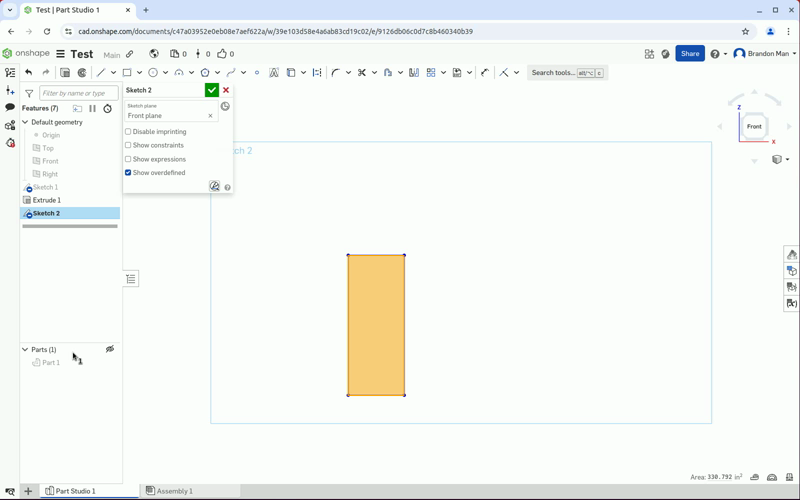
key(shift+y)
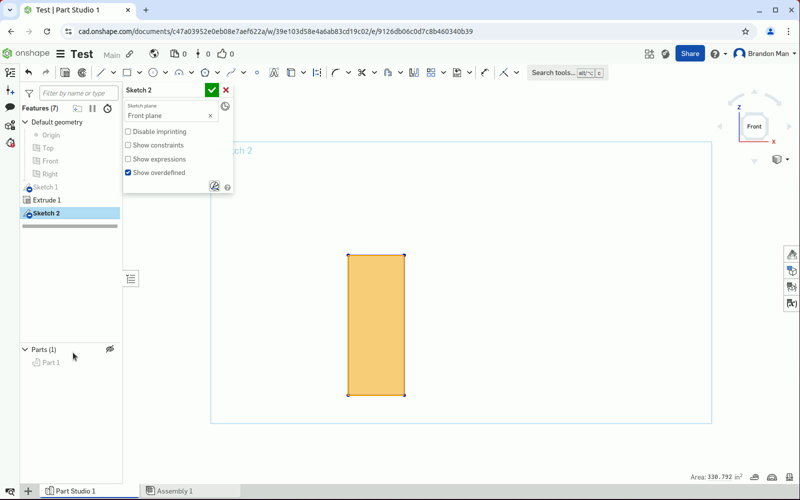
key(shift+e)
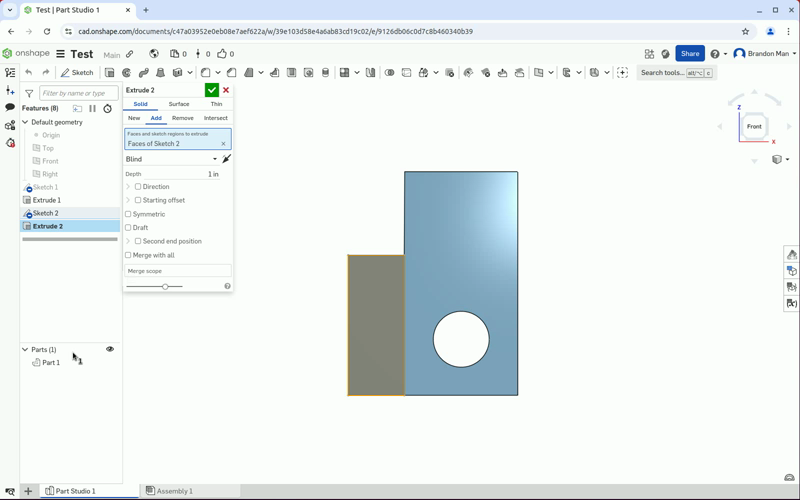
mouse_move(143, 106)
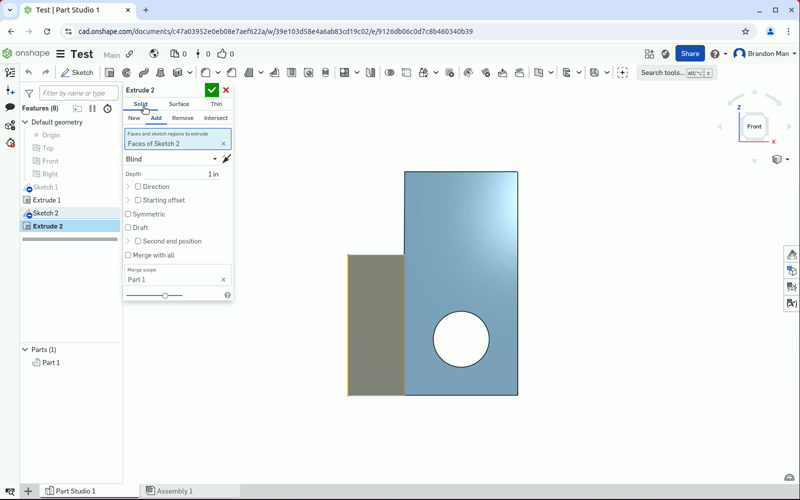
click(143, 106)
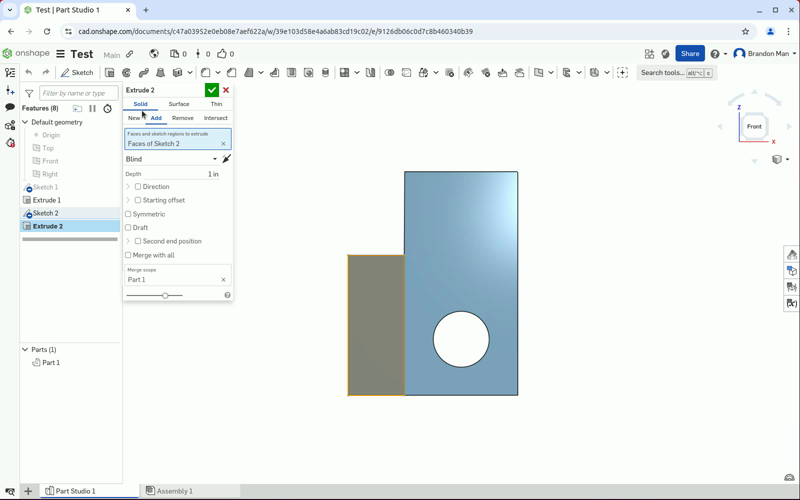
mouse_move(137, 120)
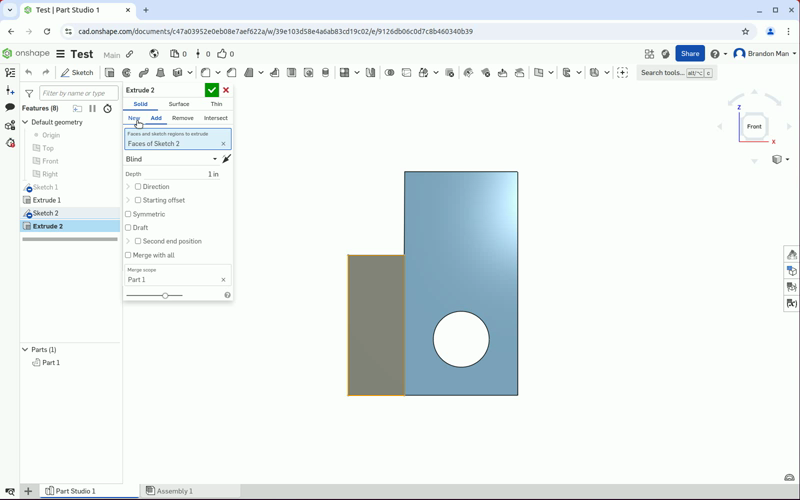
click(137, 120)
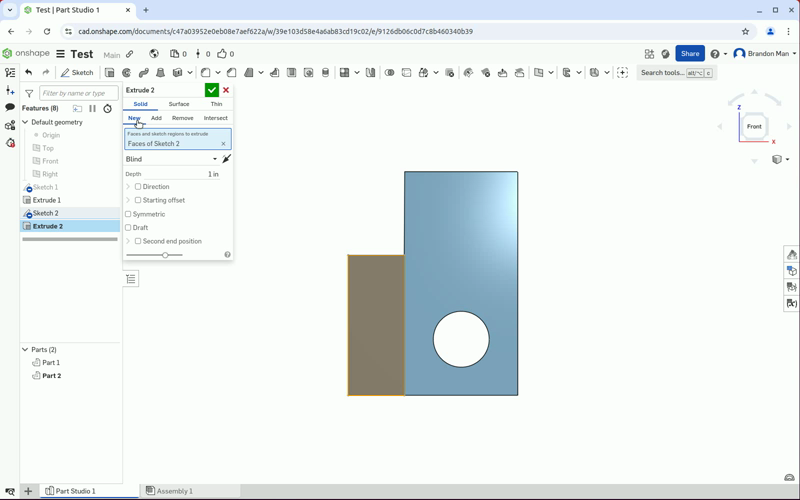
key(tab, 4)
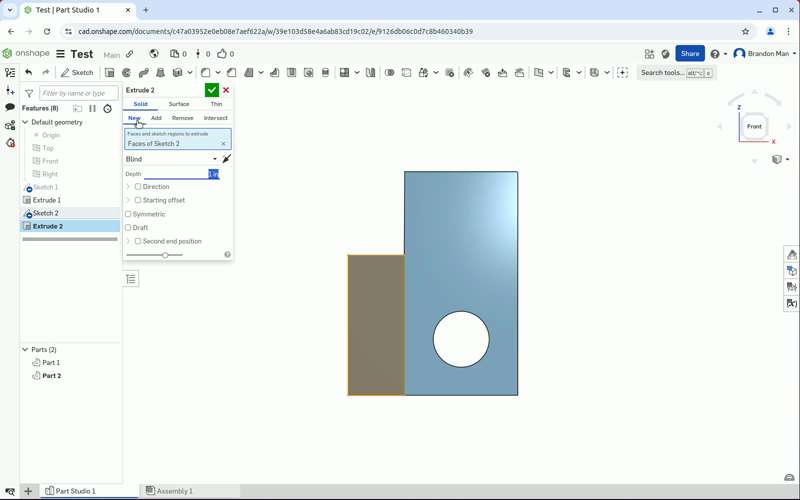
text(23.108)
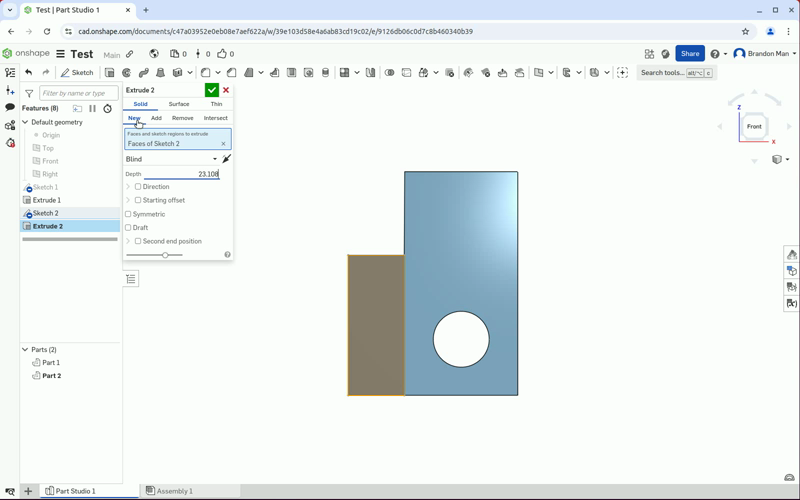
key(enter)
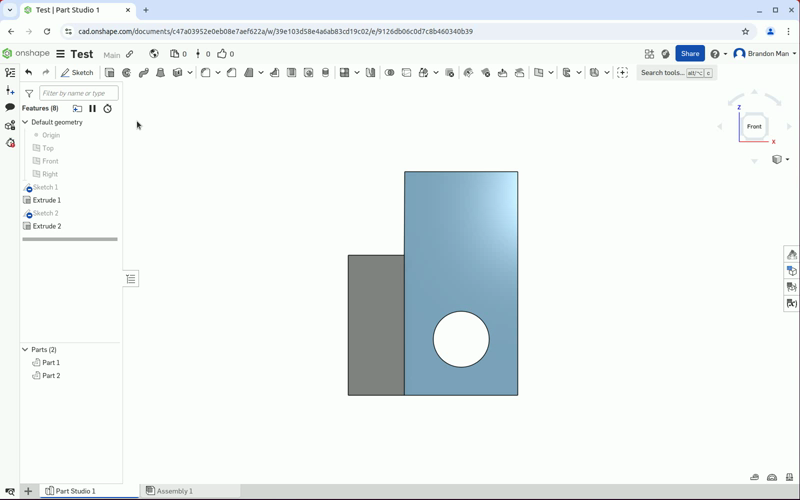
key(shift+h)
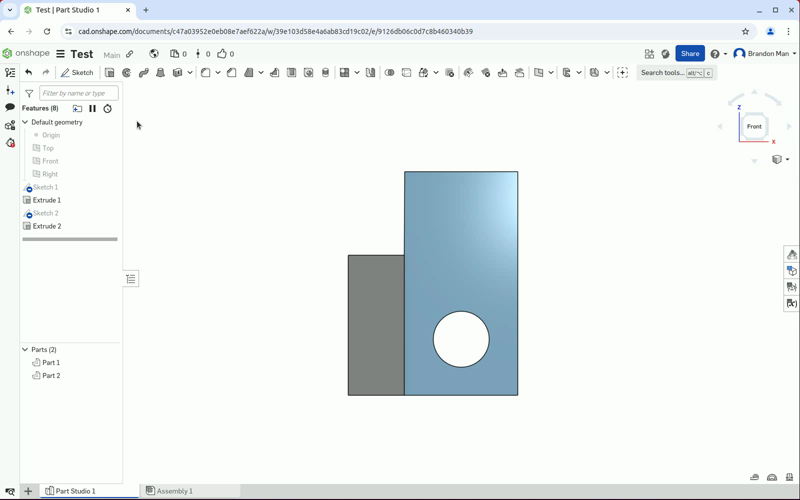
key(shift+h)
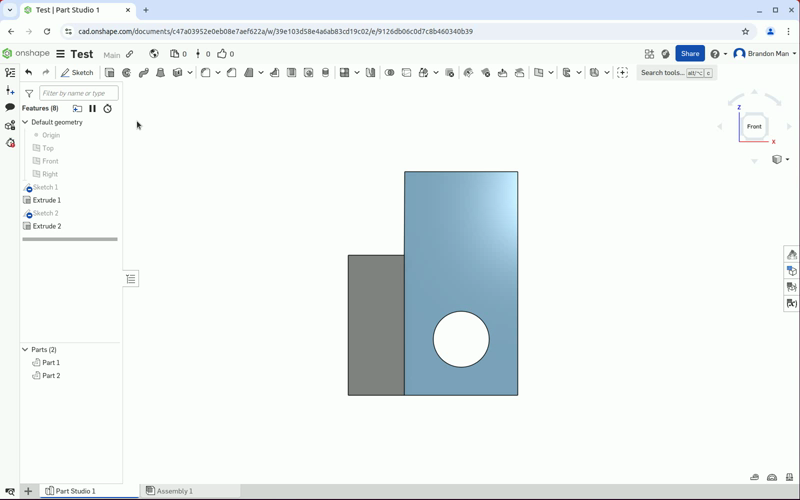
mouse_move(73, 189)
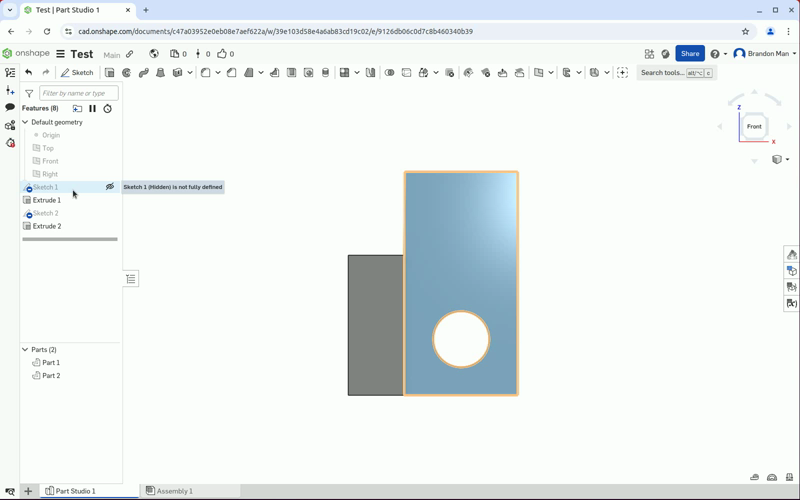
click(73, 189)
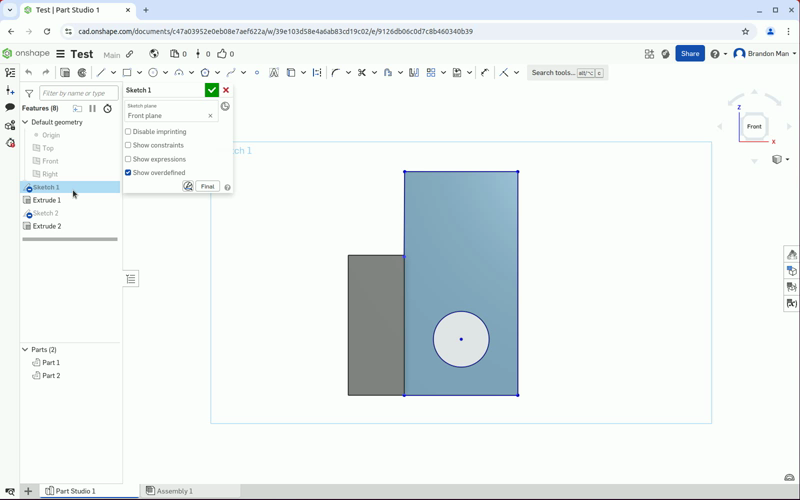
mouse_move(229, 92)
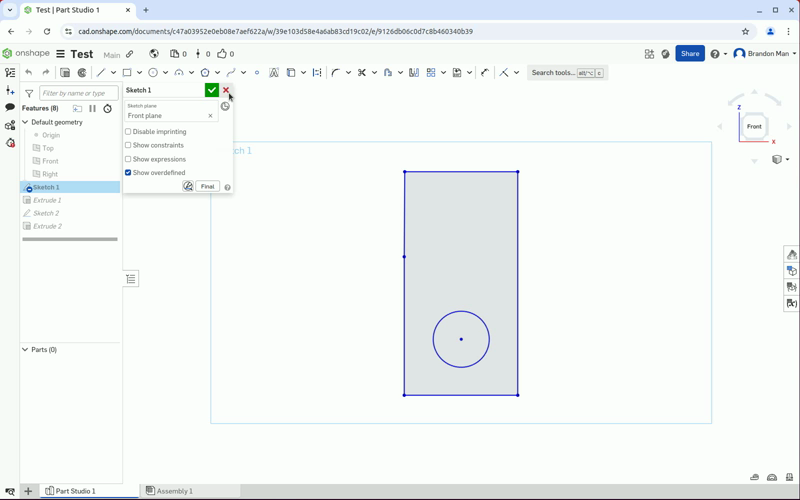
click(229, 92)
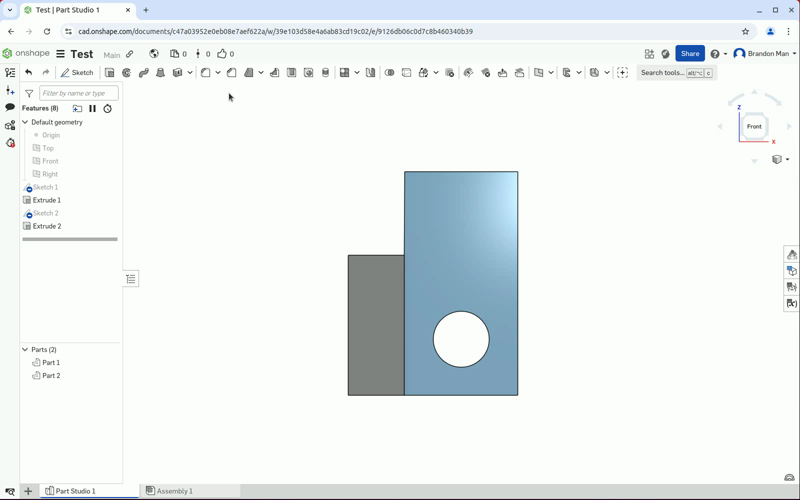
mouse_move(541, 75)
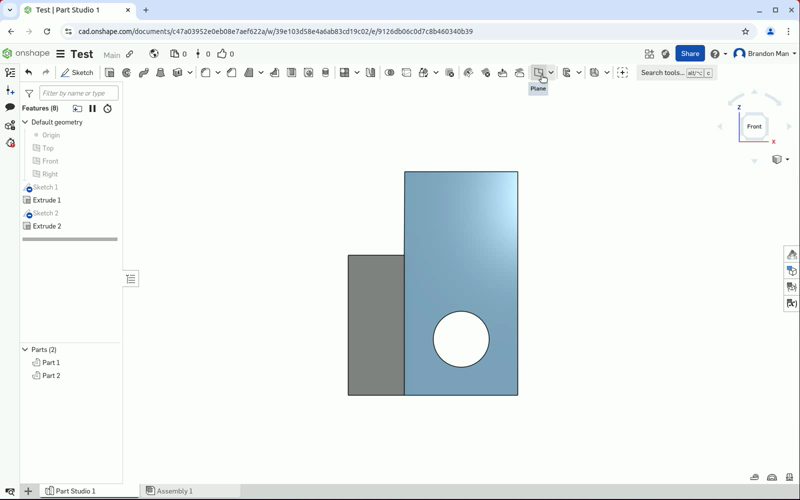
click(541, 75)
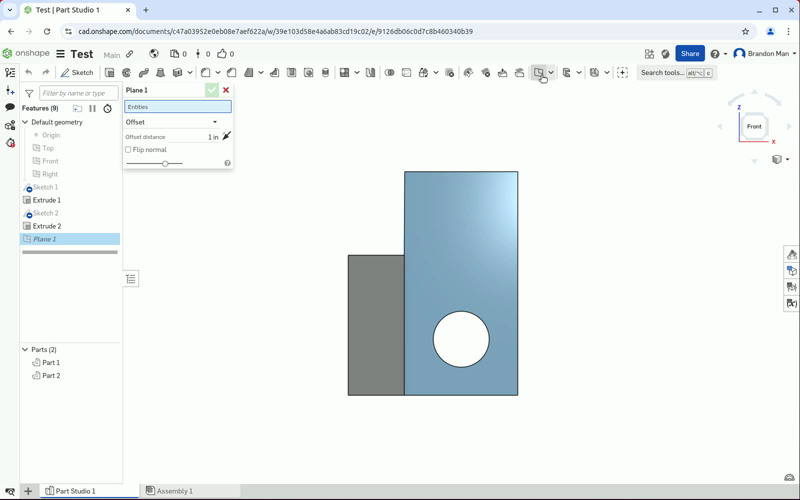
mouse_move(73, 163)
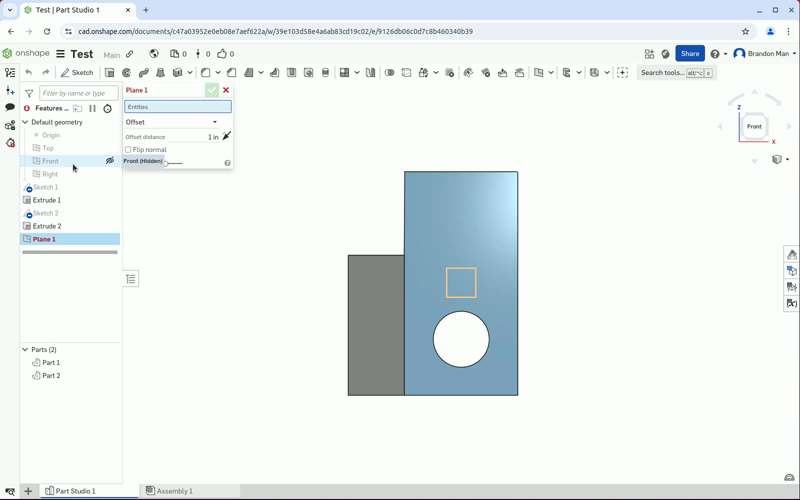
click(73, 163)
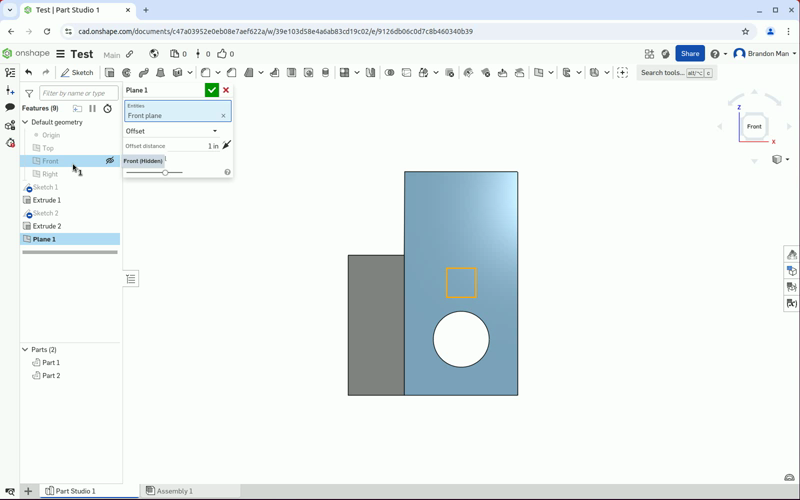
key(tab, 2)
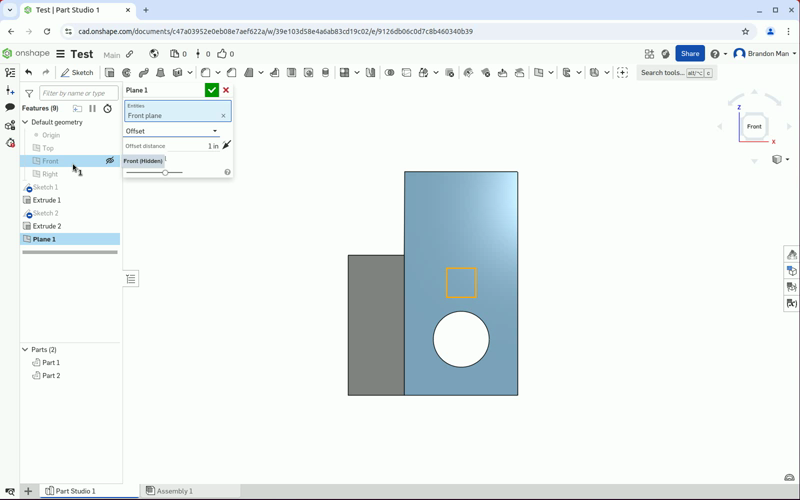
text(17.316)
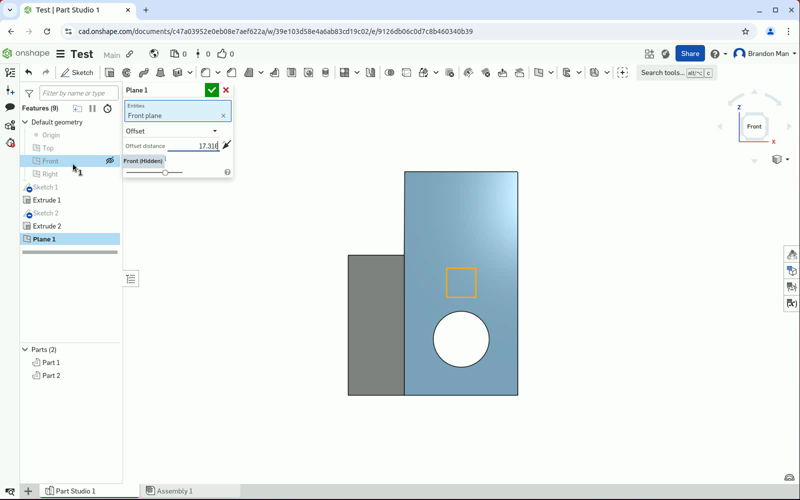
key(enter, 2)
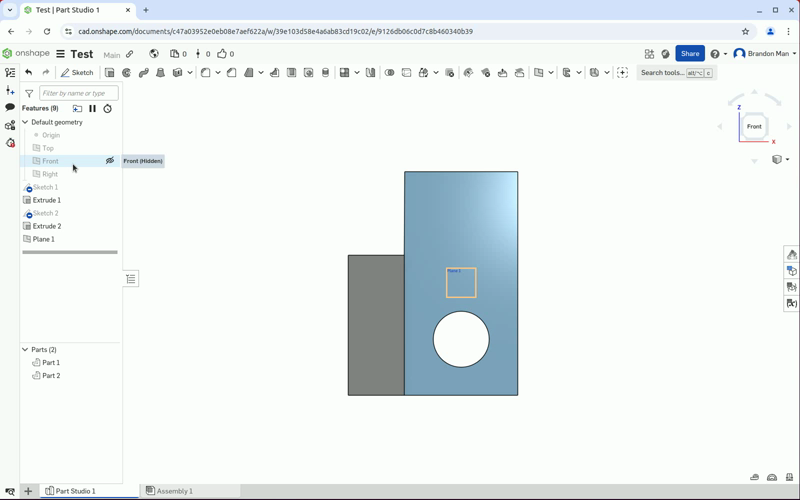
key(shift+s)
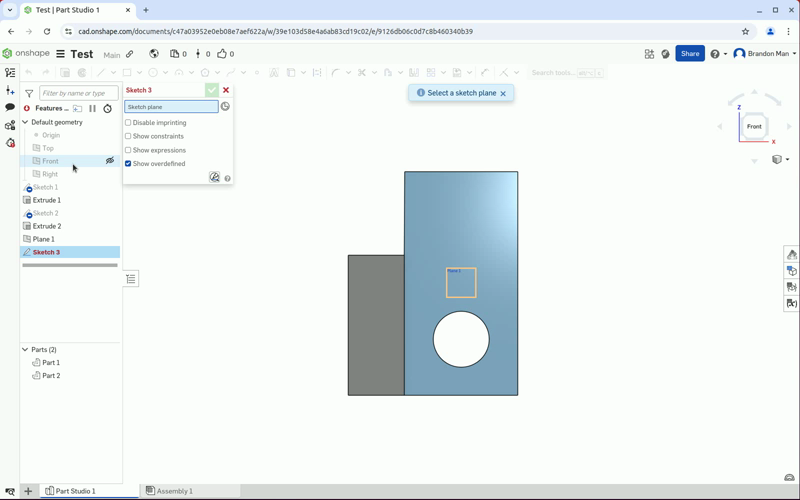
mouse_move(73, 241)
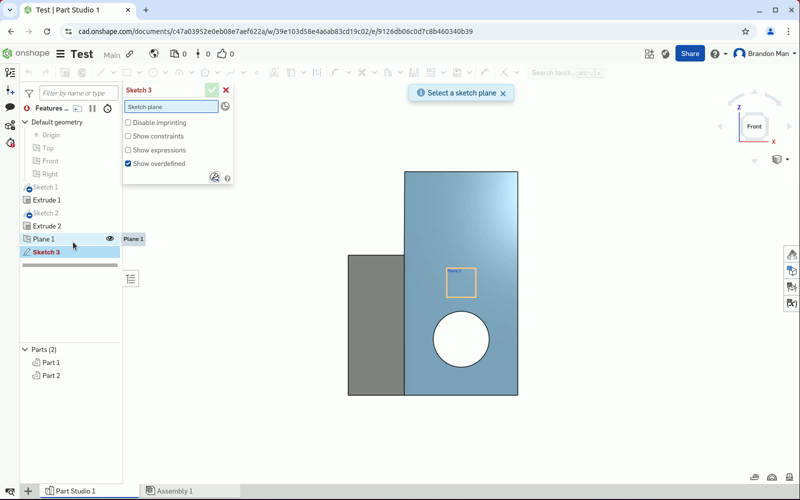
click(73, 241)
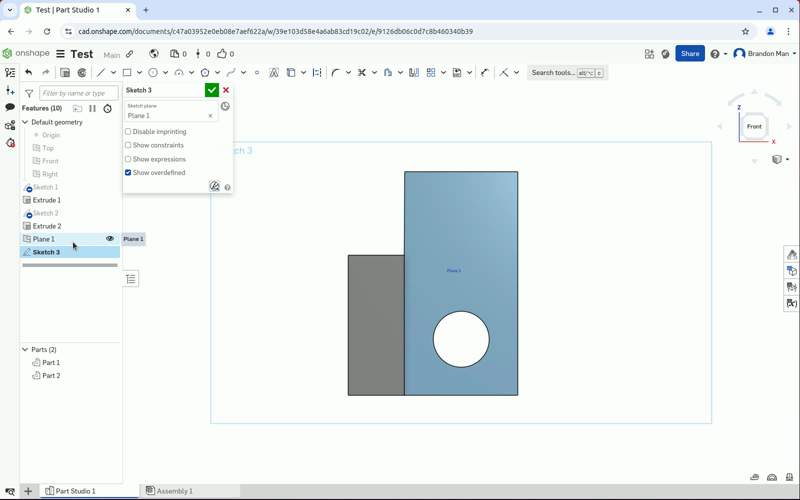
mouse_move(73, 352)
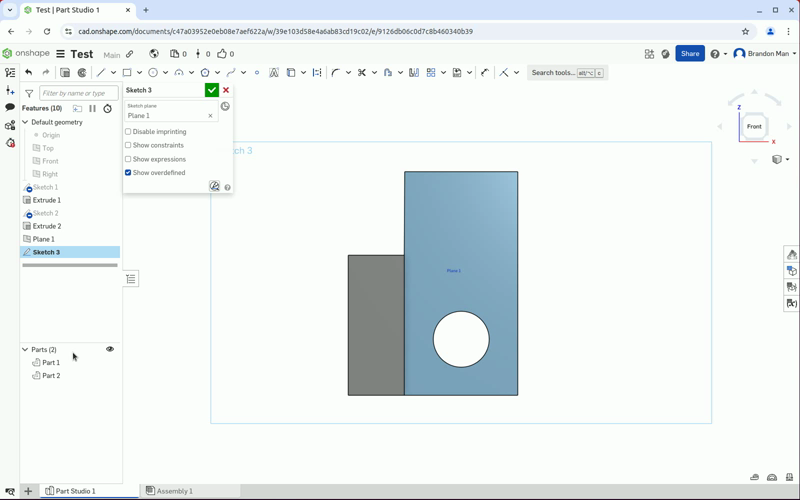
key(y)
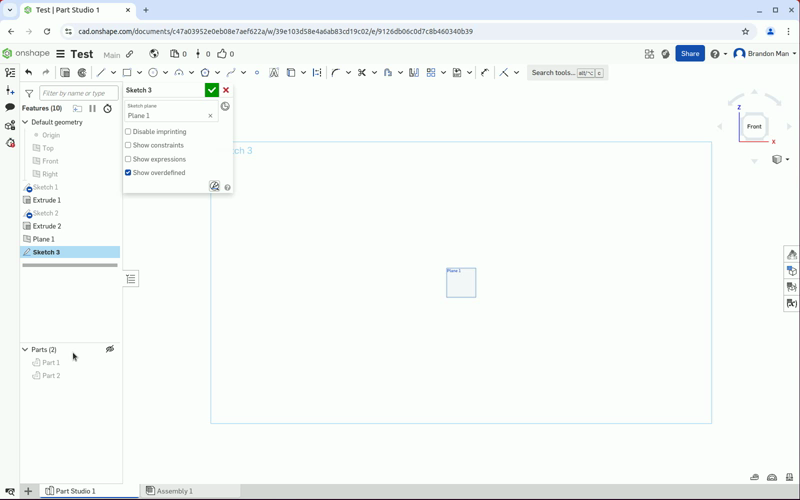
key(c)
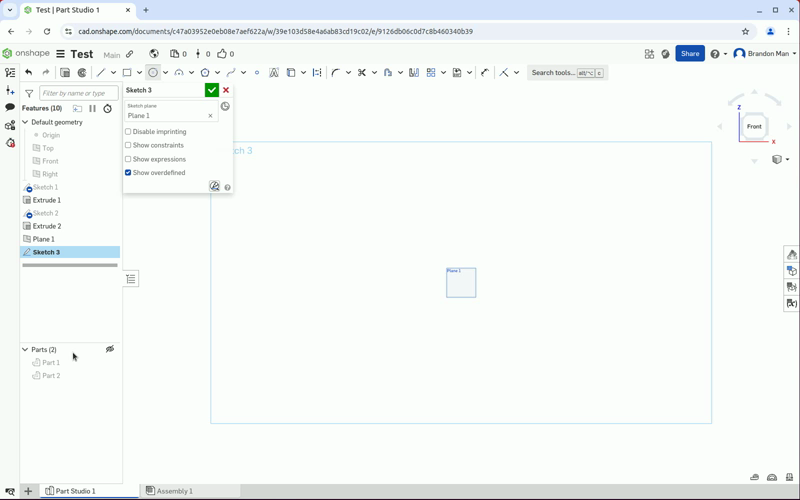
key_down(shift)
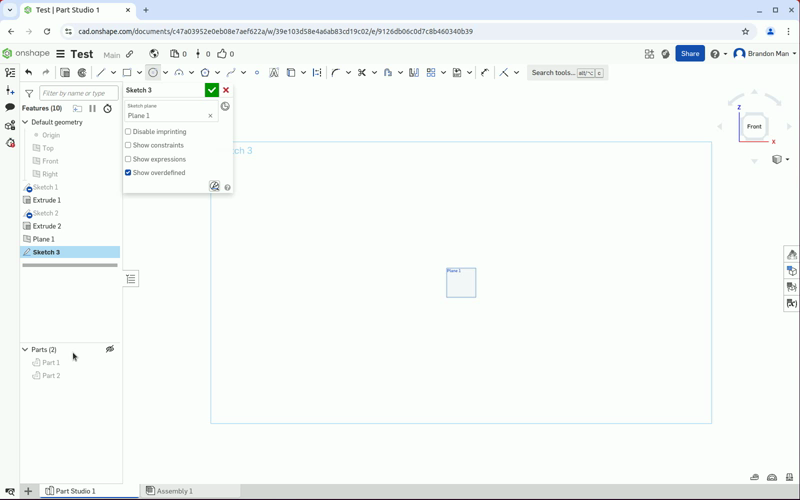
mouse_move(461, 226)
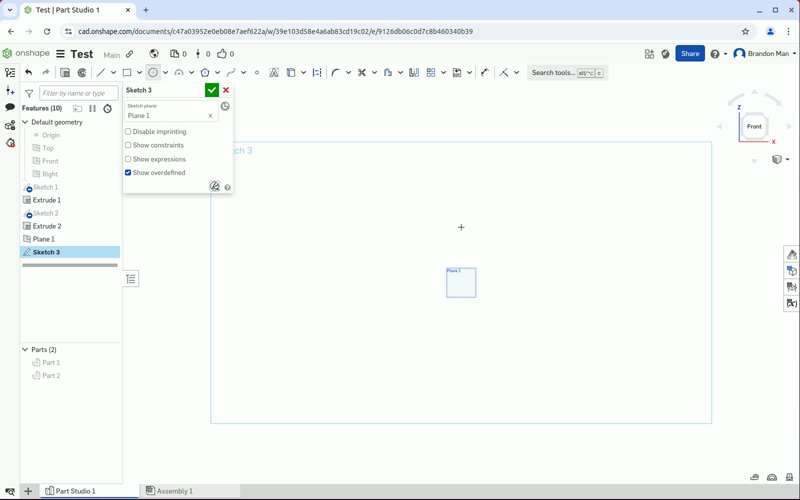
click(461, 226)
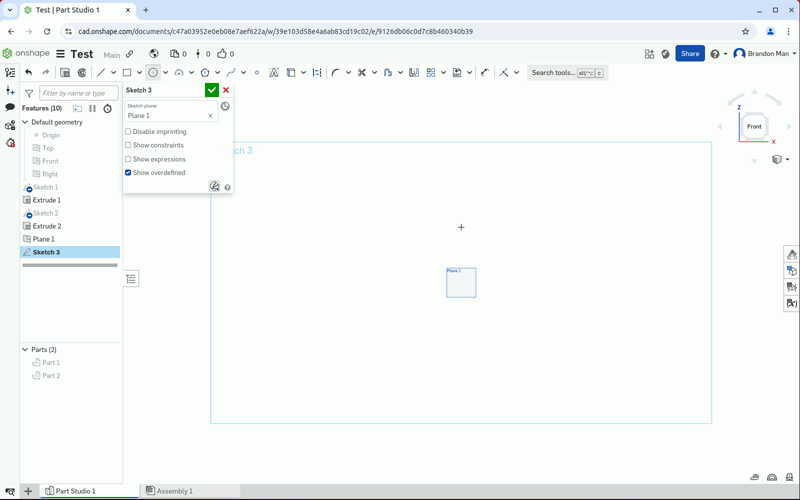
key_up(shift)
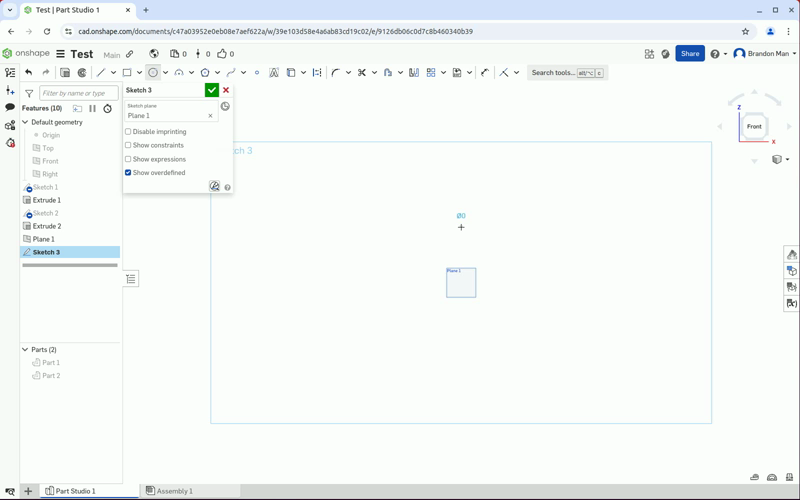
mouse_move(490, 226)
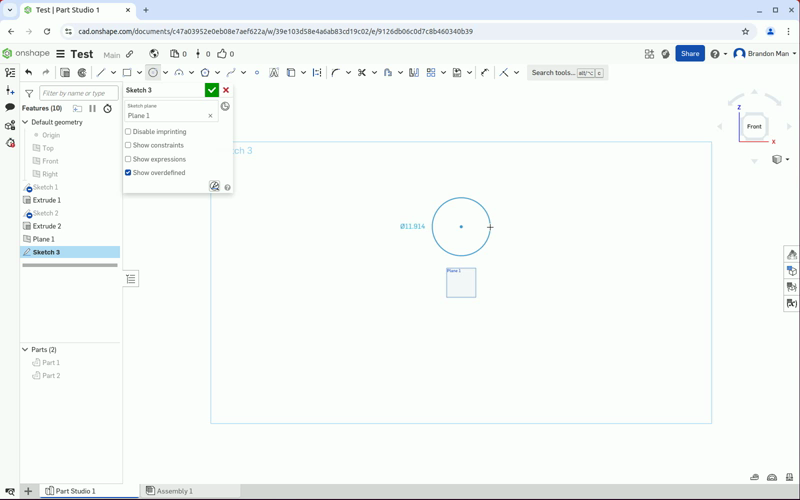
click(490, 226)
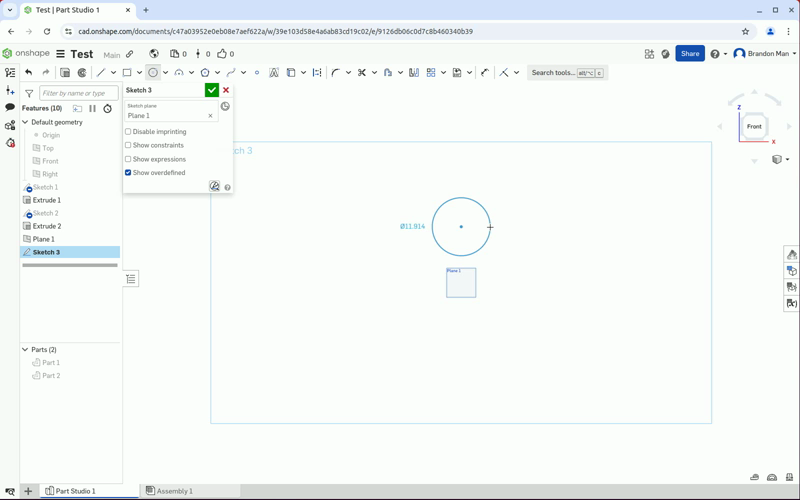
key(esc)
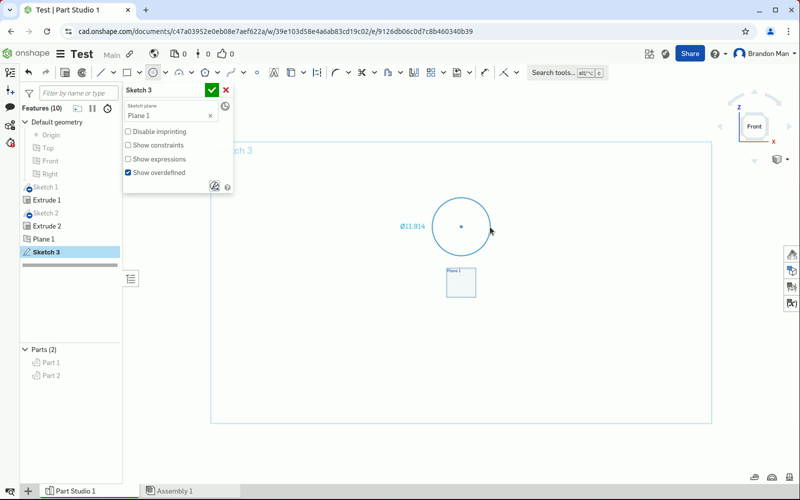
mouse_move(453, 204)
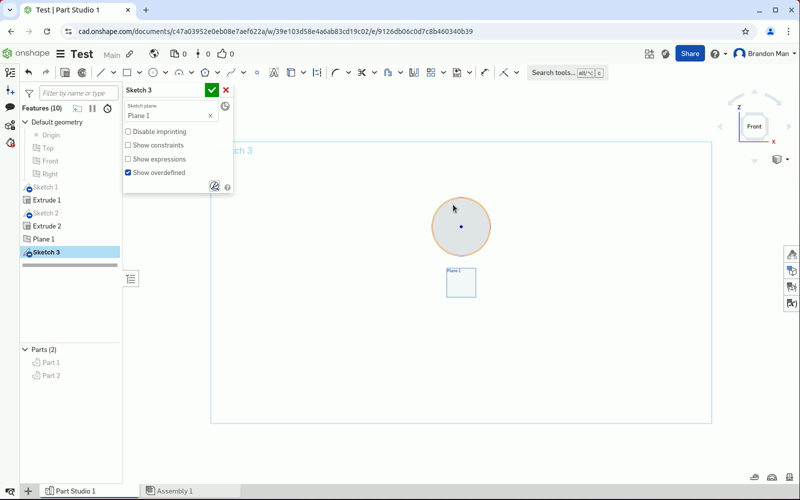
click(453, 204)
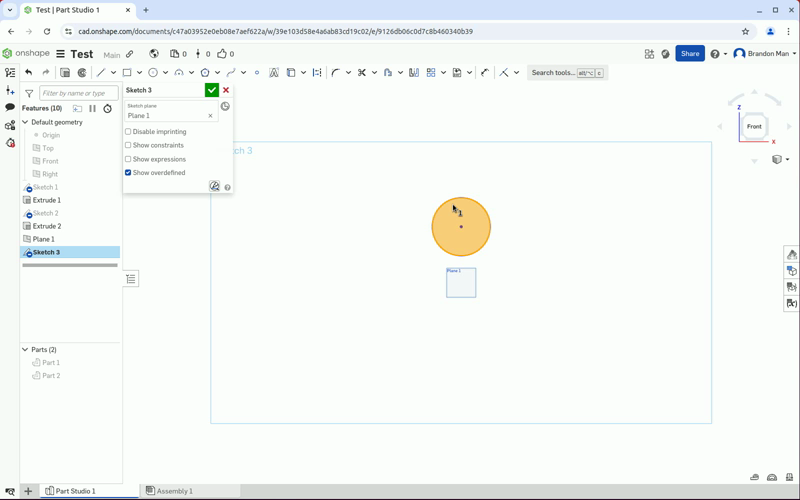
mouse_move(73, 352)
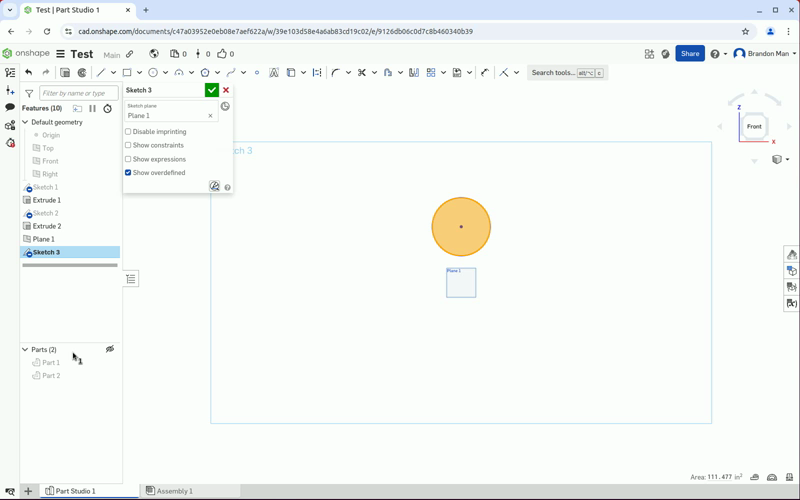
key(shift+y)
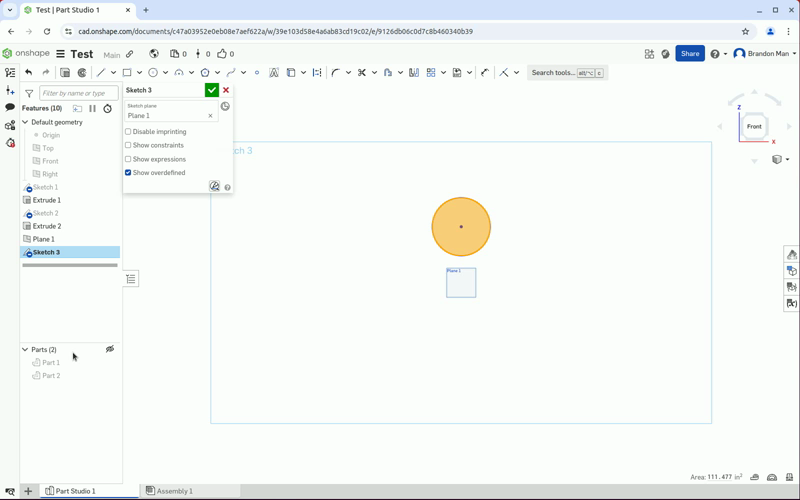
key(shift+e)
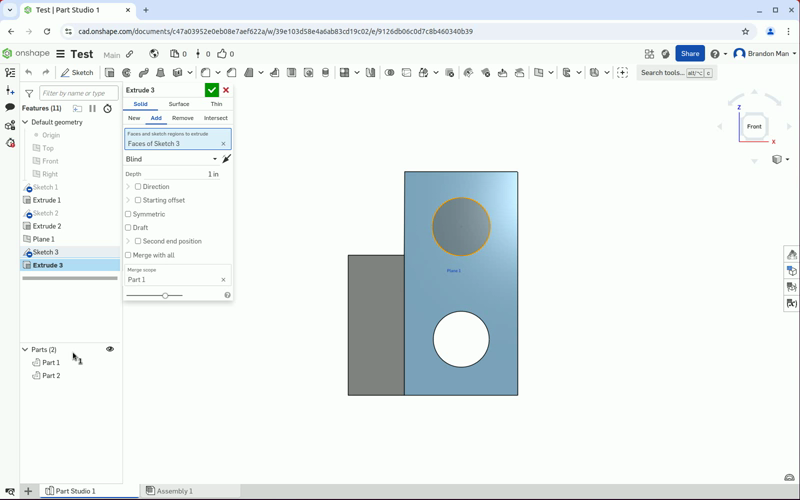
mouse_move(143, 106)
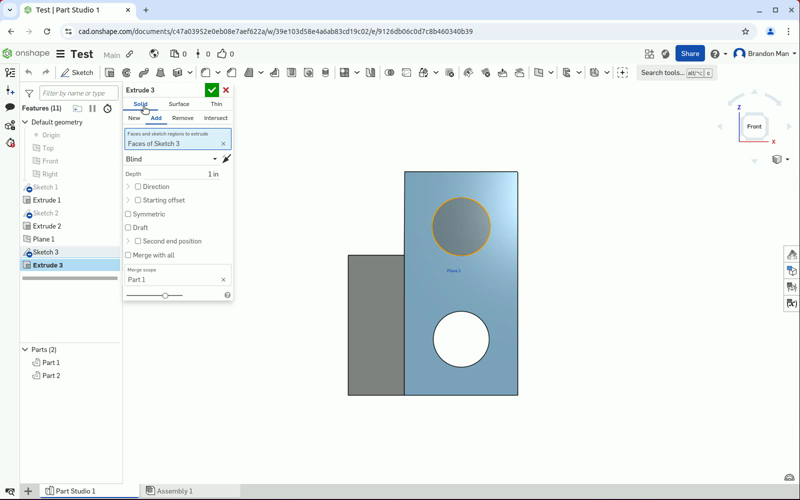
click(143, 106)
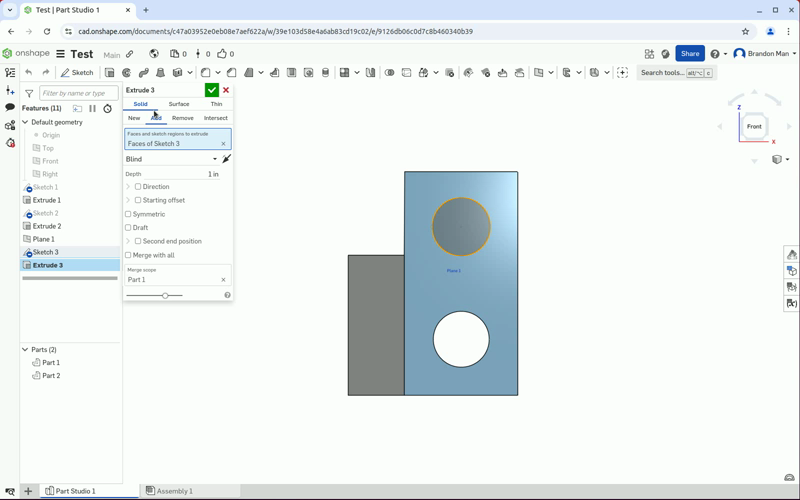
mouse_move(186, 120)
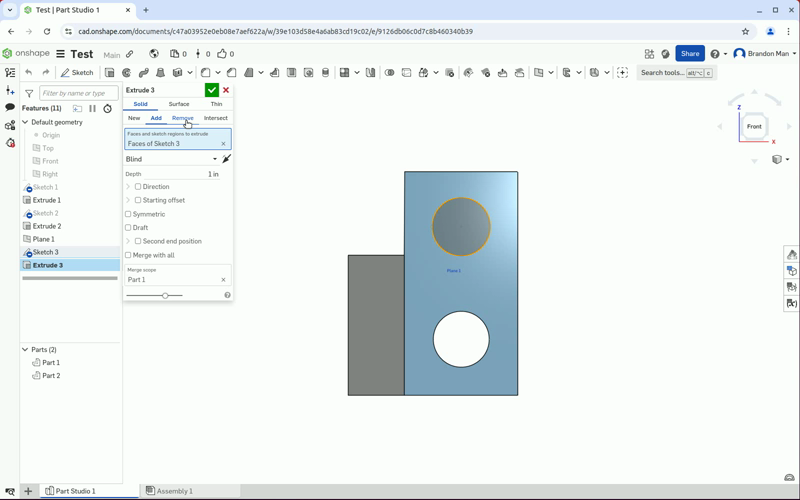
click(186, 120)
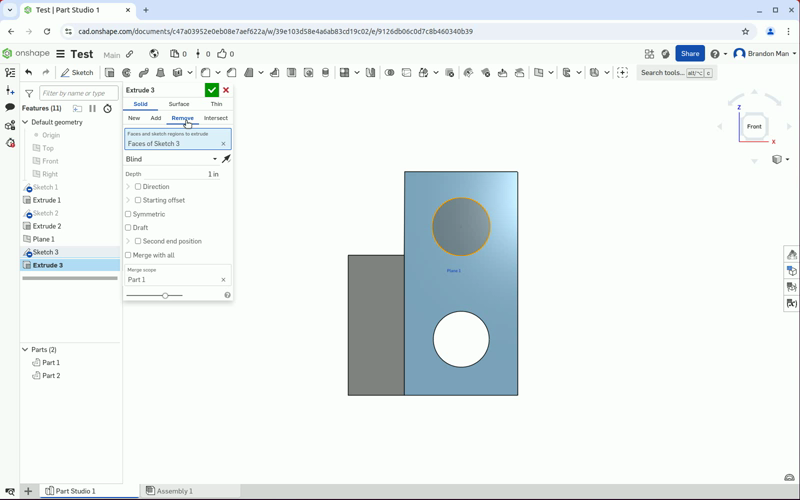
key(tab, 4)
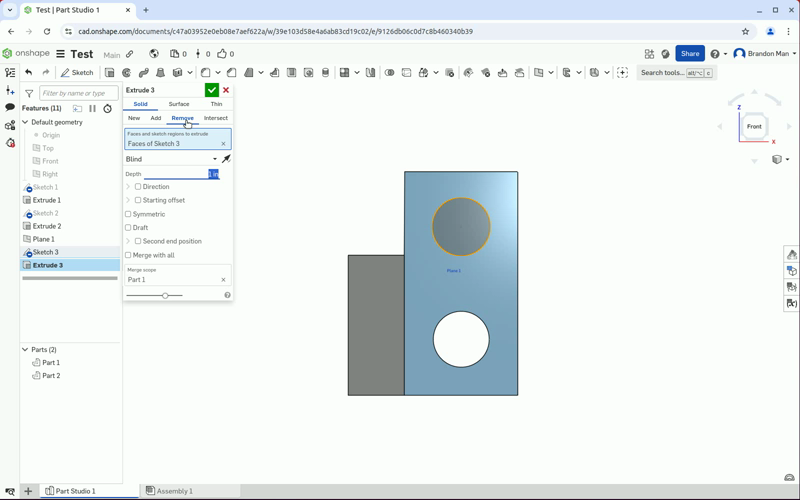
text(28.885)
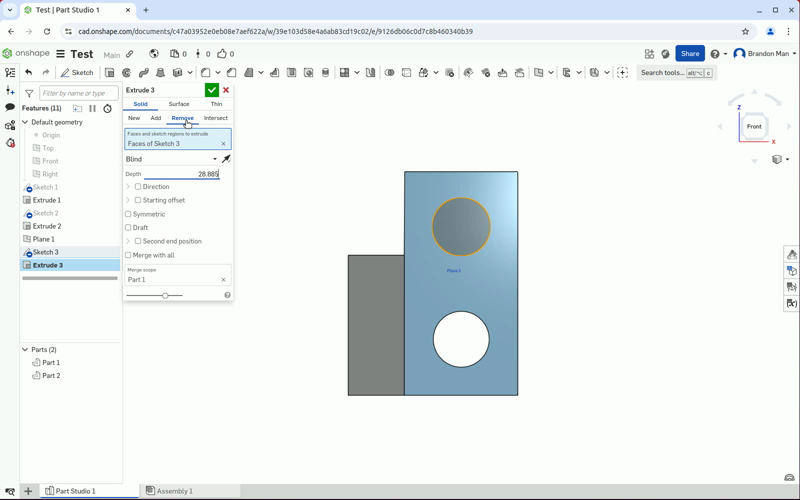
key(tab, 6)
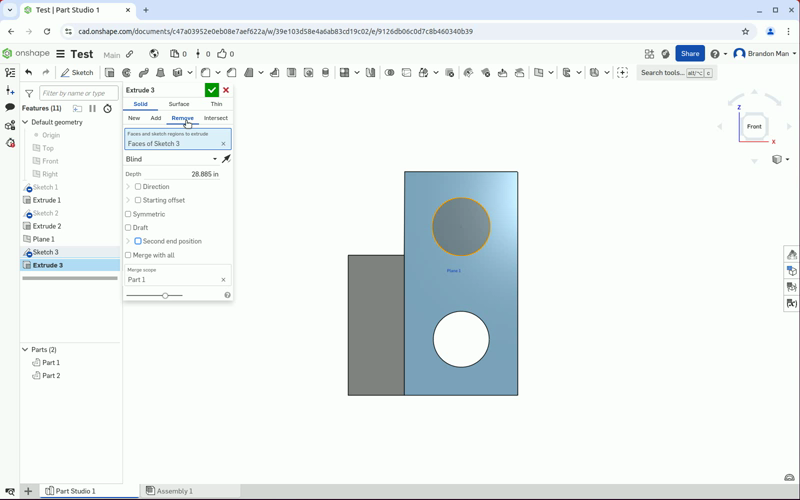
key(space)
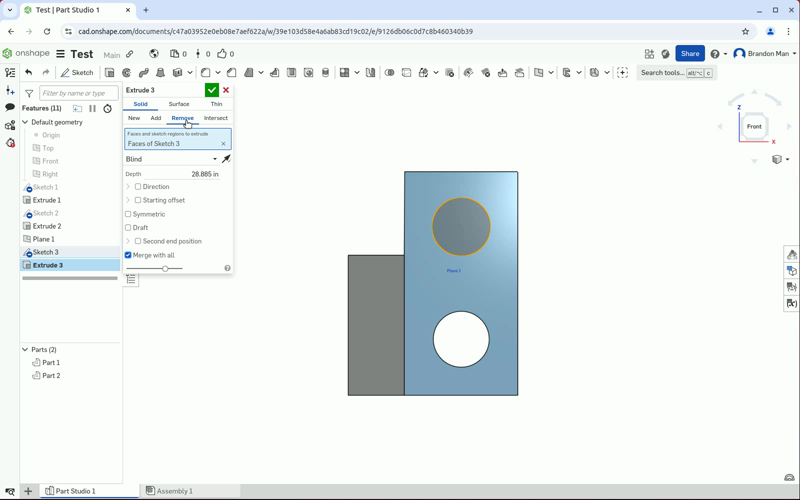
key(enter)
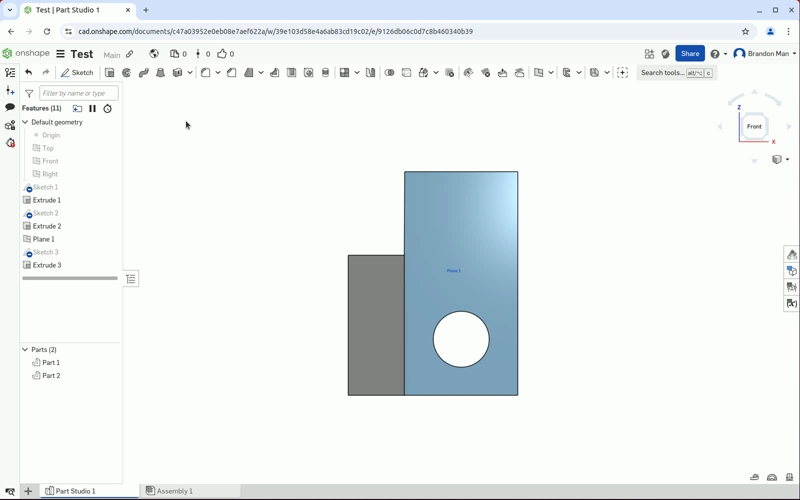
key(shift+h)
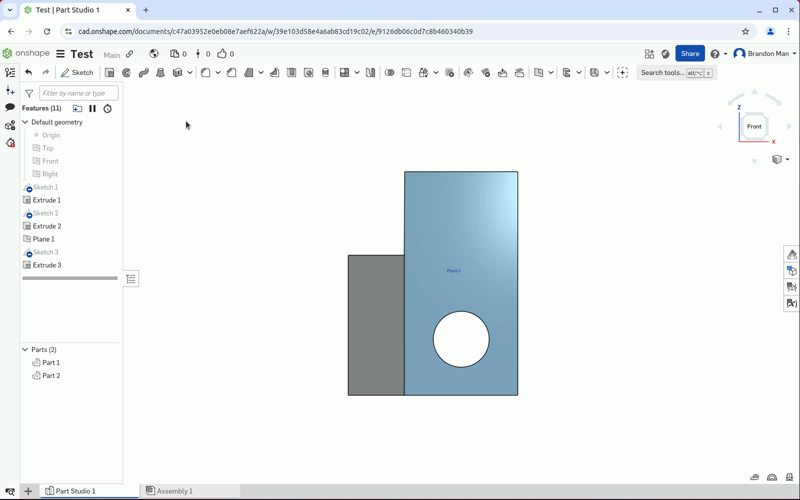
key(shift+h)
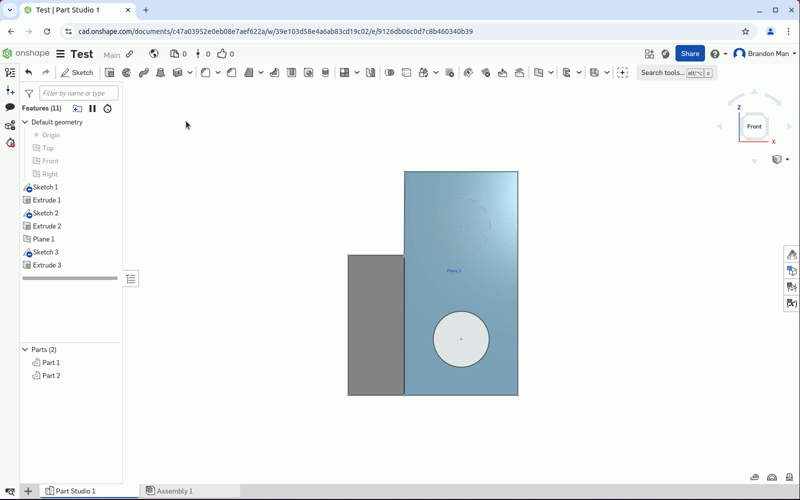
key(shift+7)
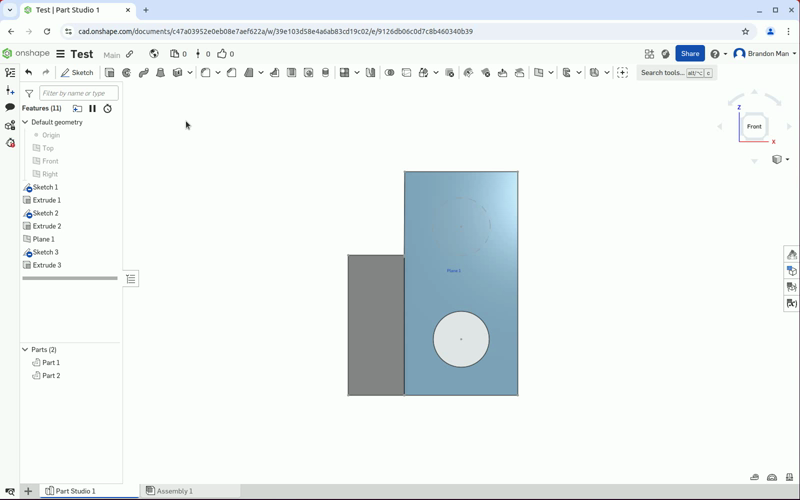
key(left, 2)
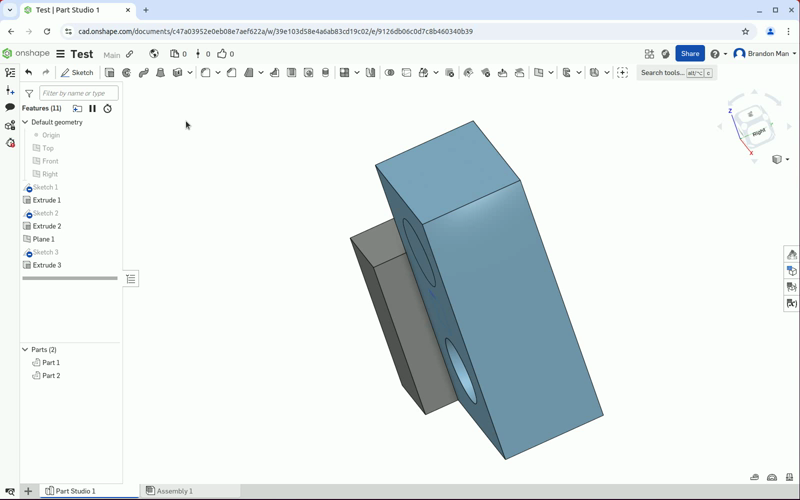
key(down, 2)
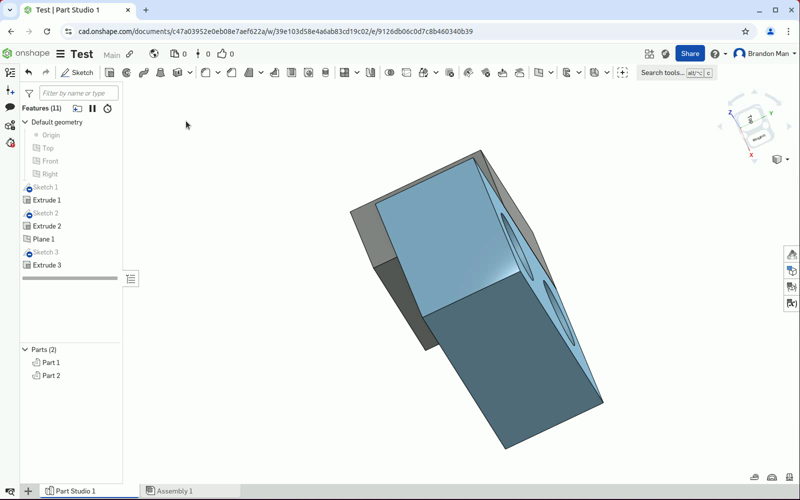
key(up, 2)
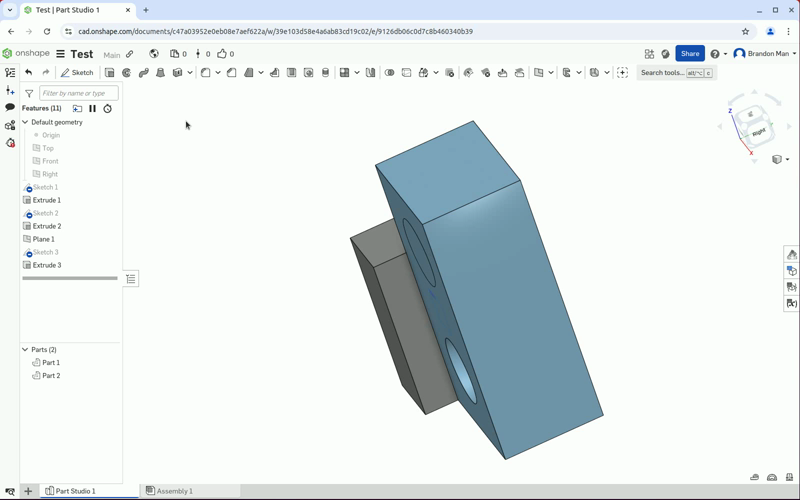
key(right, 2)
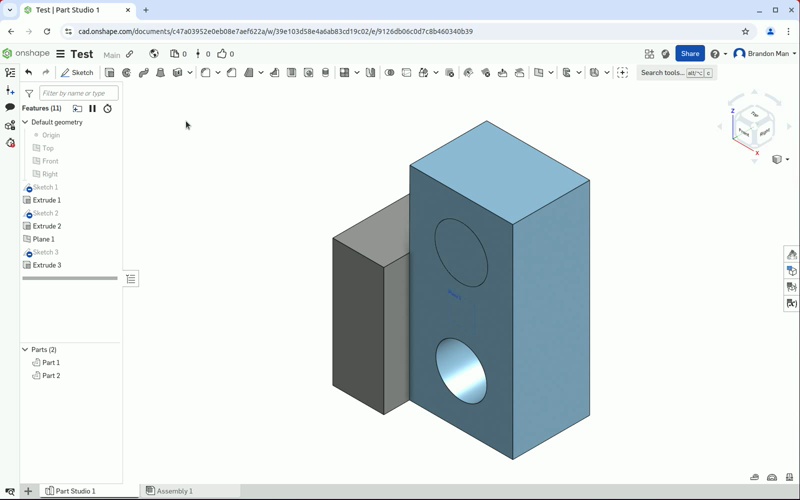
mouse_move(73, 189)
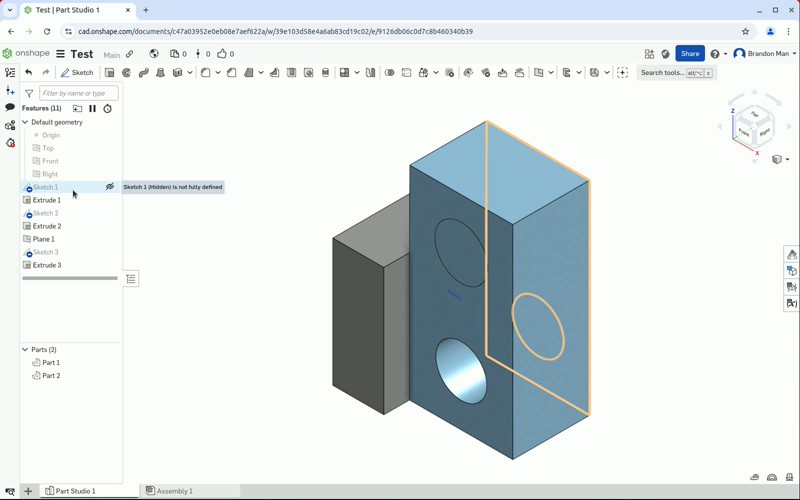
click(73, 189)